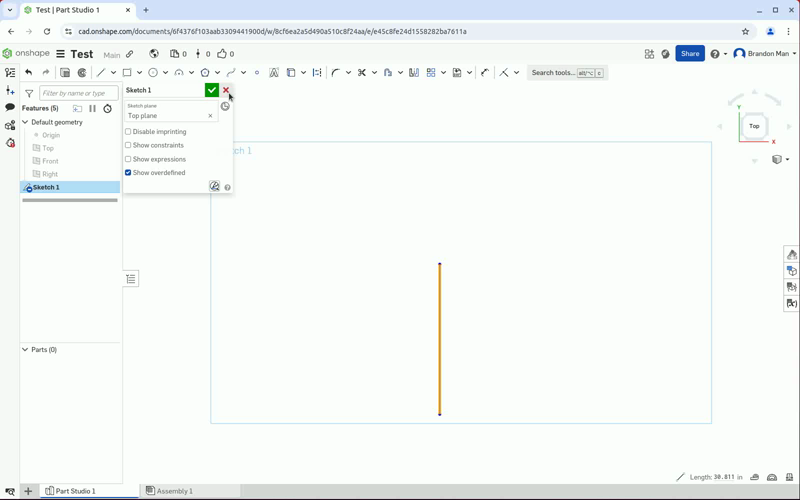
key(shift+h)
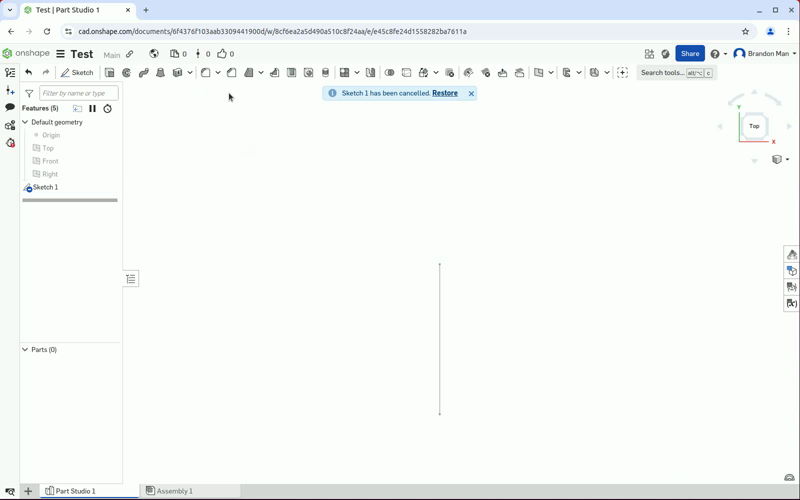
key(shift+s)
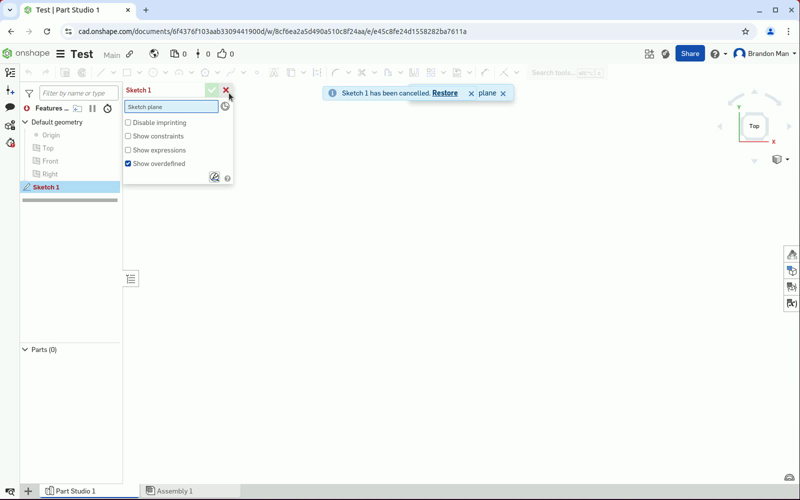
mouse_move(73, 150)
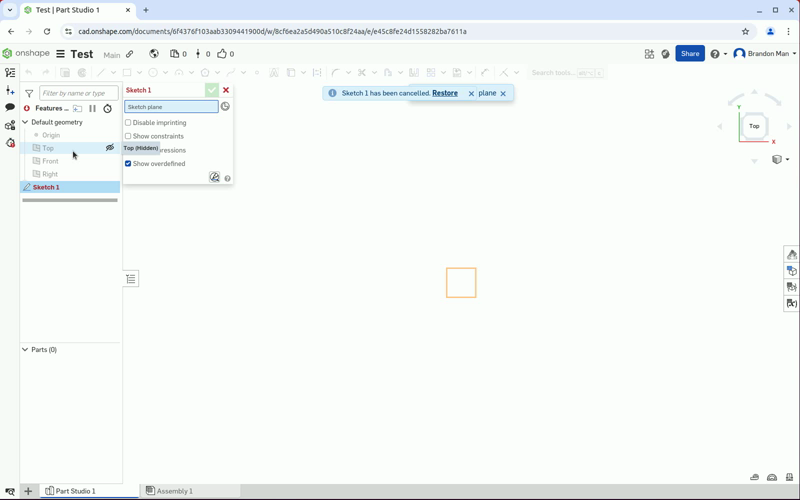
click(73, 150)
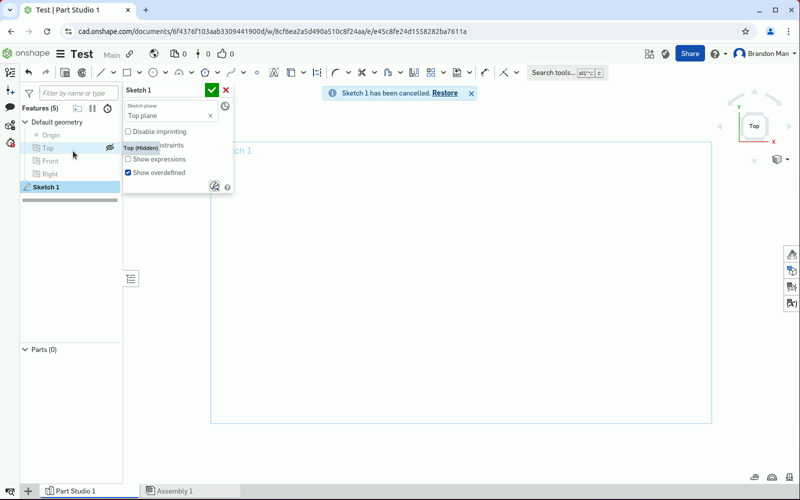
mouse_move(73, 352)
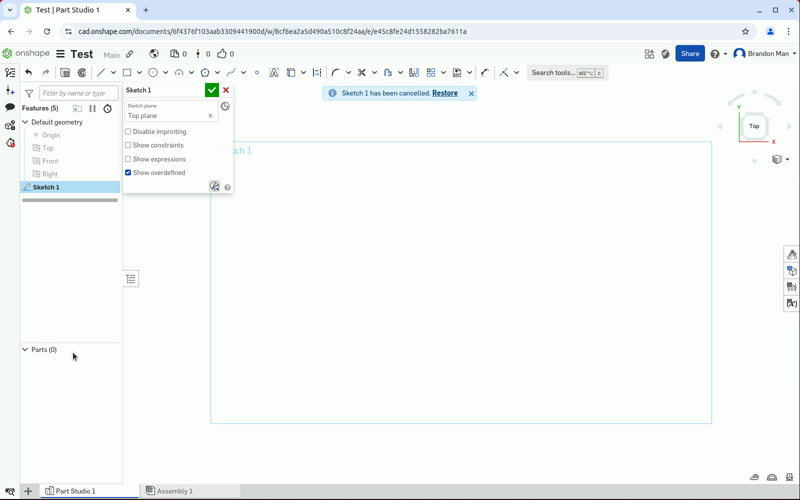
key(y)
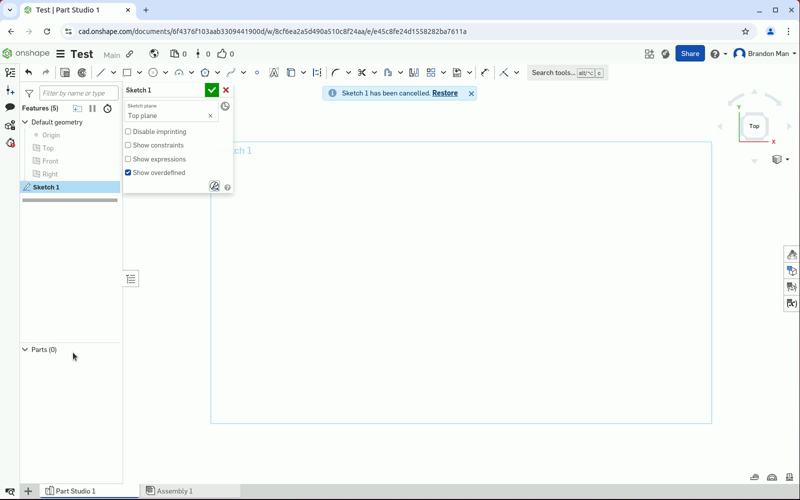
key(l)
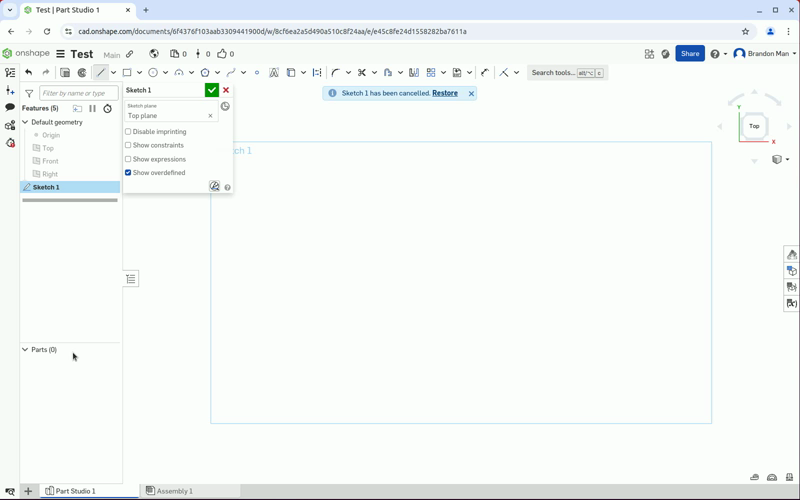
key_down(shift)
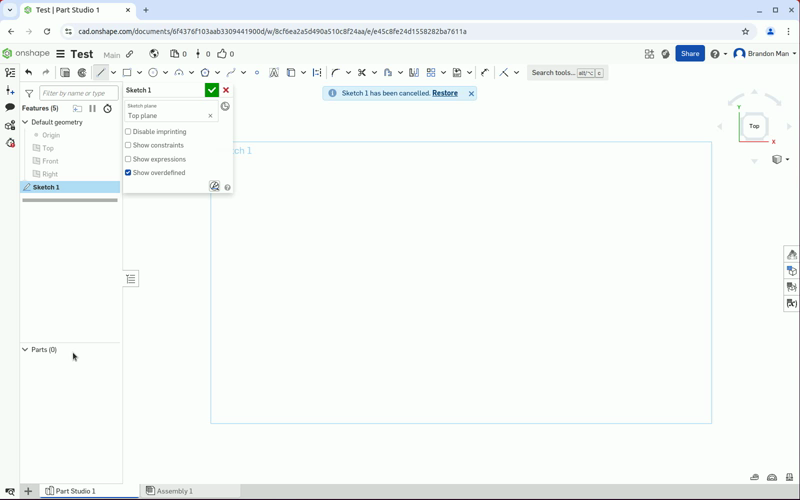
mouse_move(348, 282)
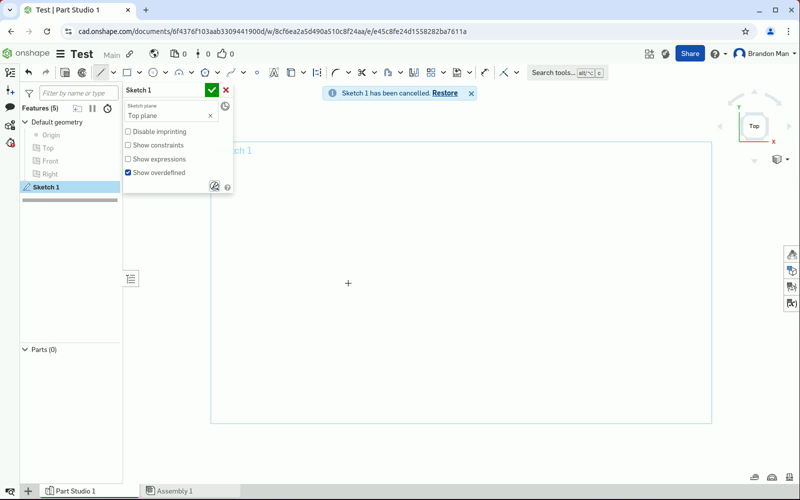
click(348, 282)
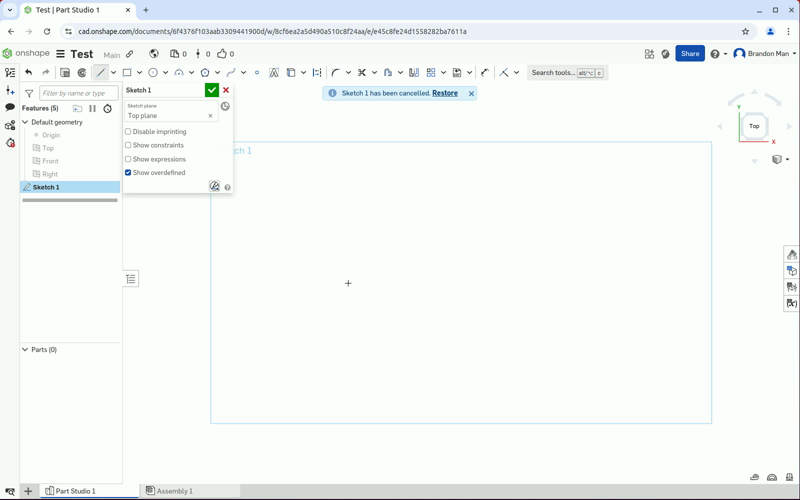
key_up(shift)
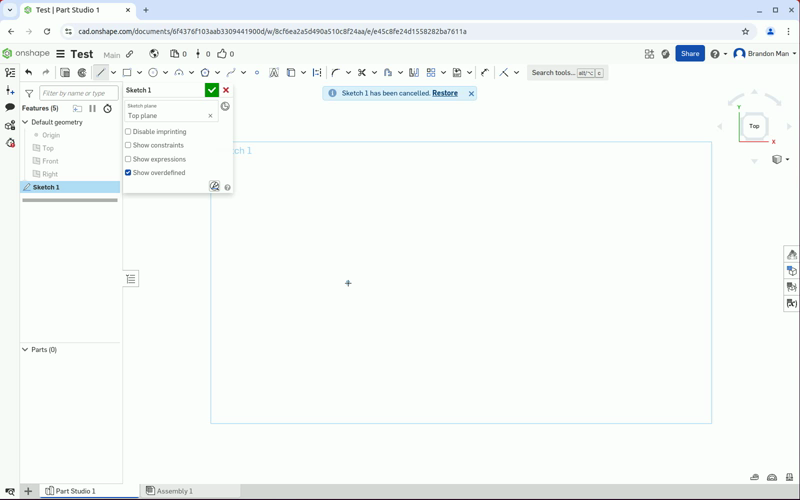
key_down(shift)
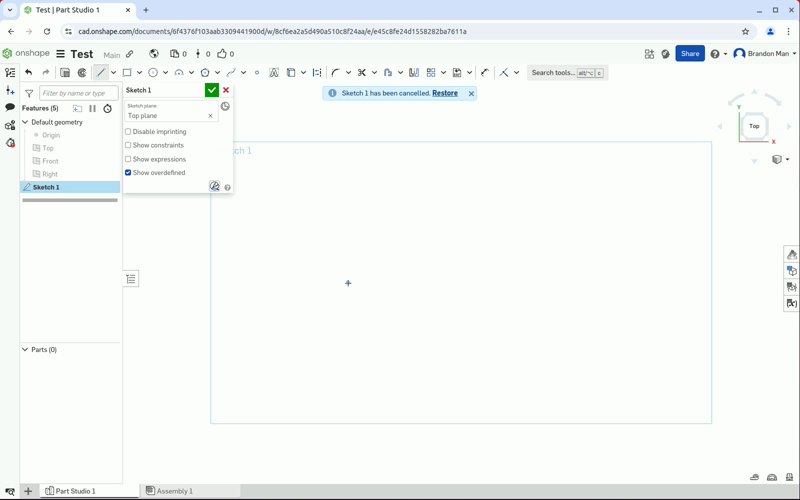
mouse_move(565, 282)
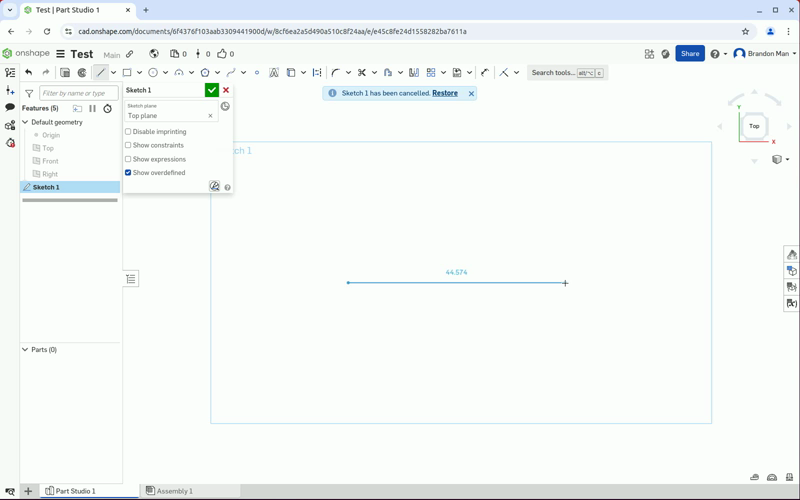
click(565, 282)
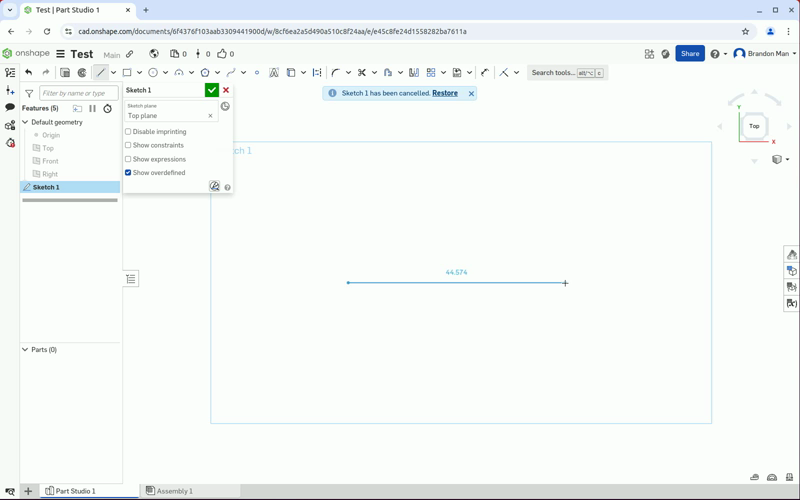
key_up(shift)
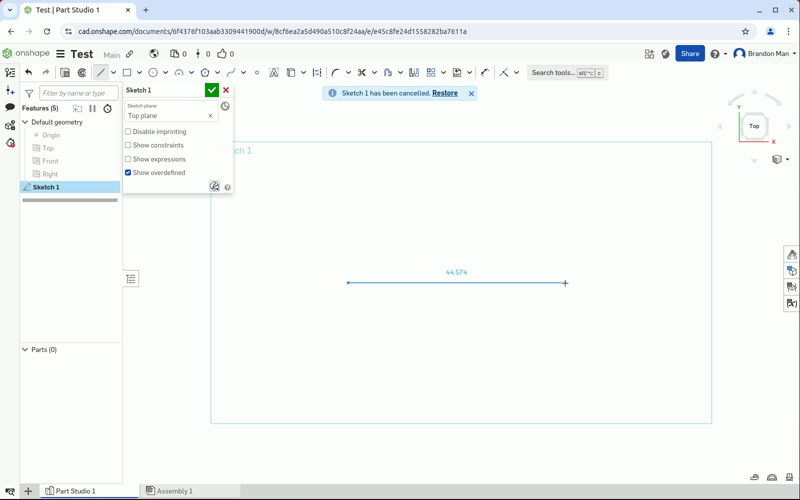
key_down(shift)
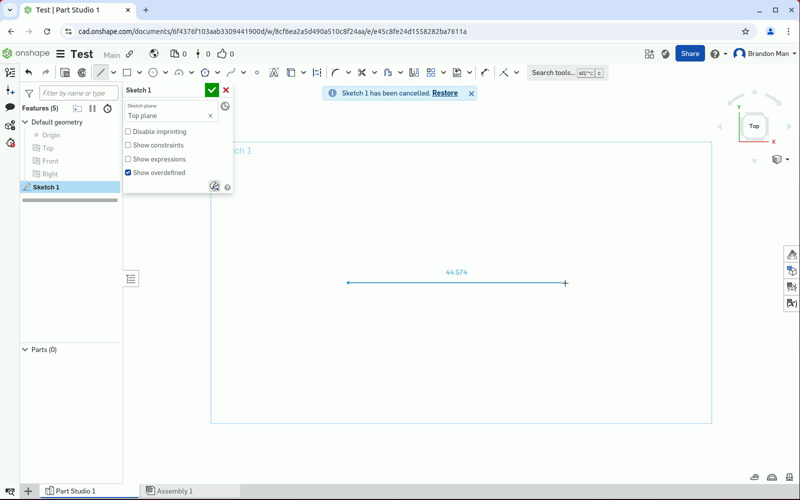
mouse_move(565, 173)
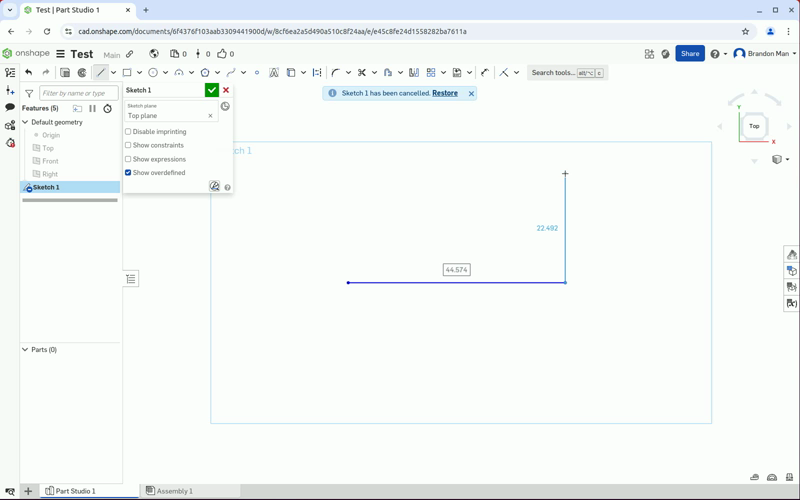
click(565, 173)
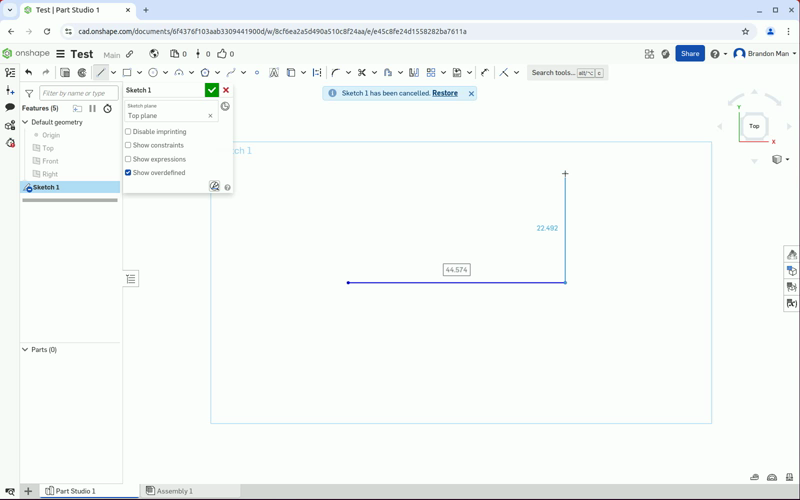
key_up(shift)
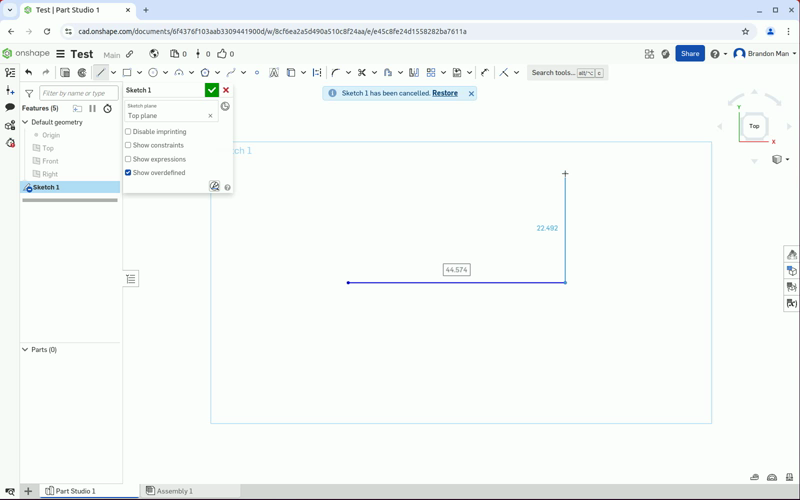
key_down(shift)
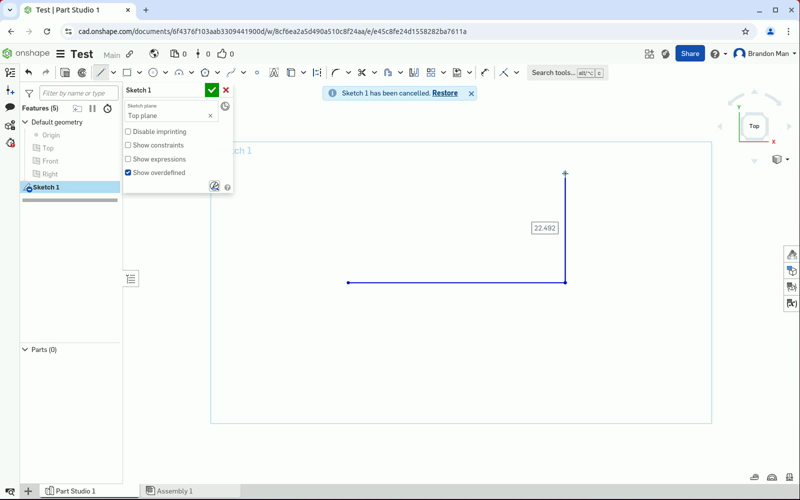
mouse_move(348, 173)
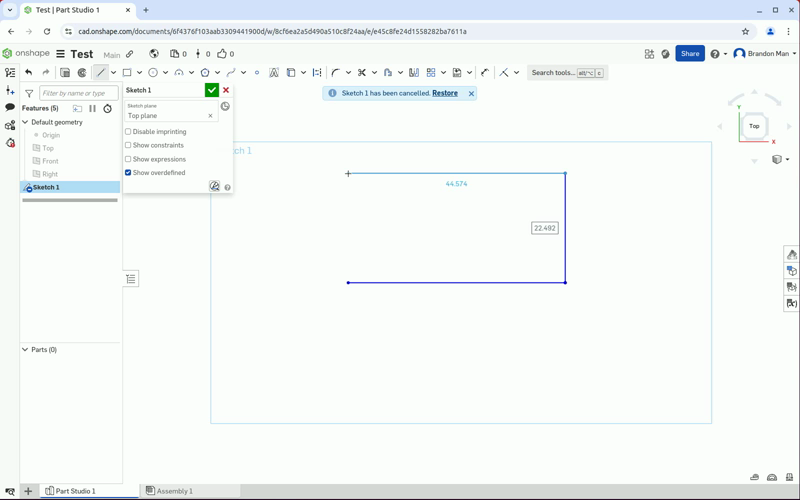
click(348, 173)
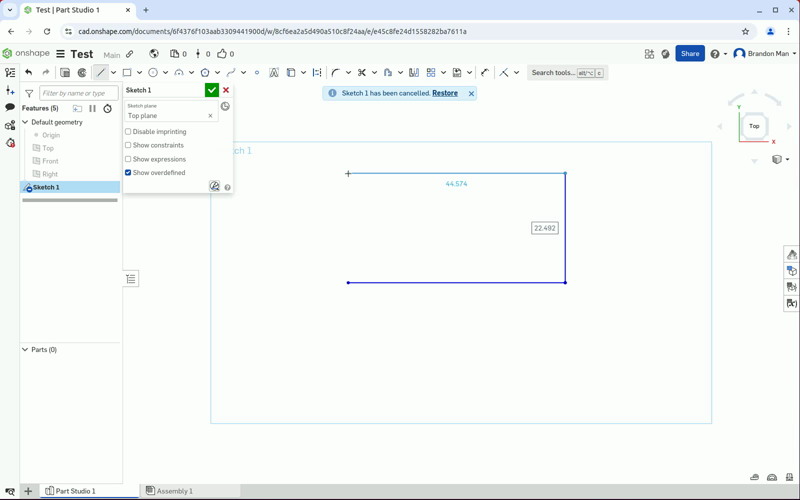
key_up(shift)
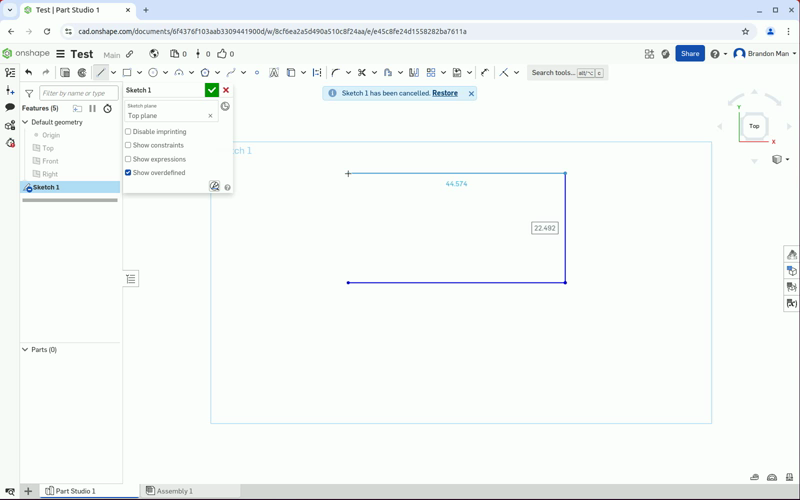
key_down(shift)
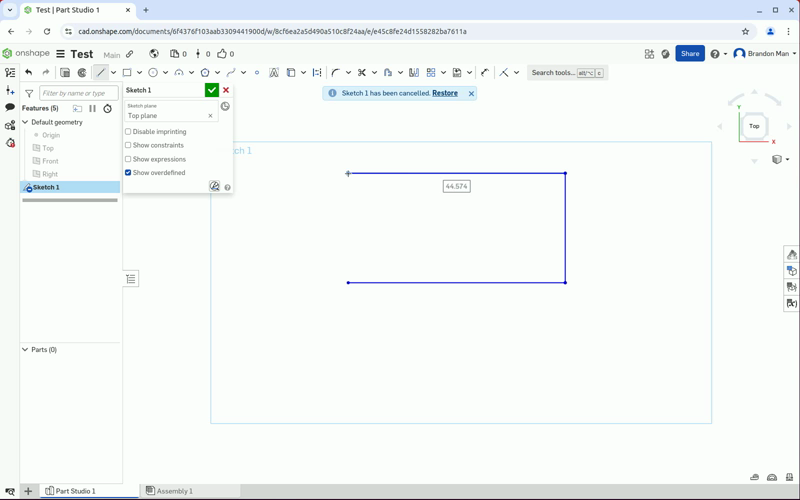
mouse_move(348, 282)
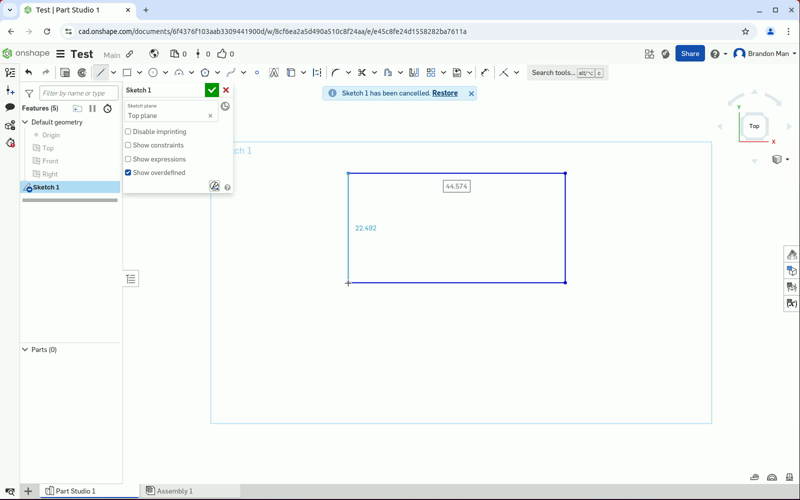
key_up(shift)
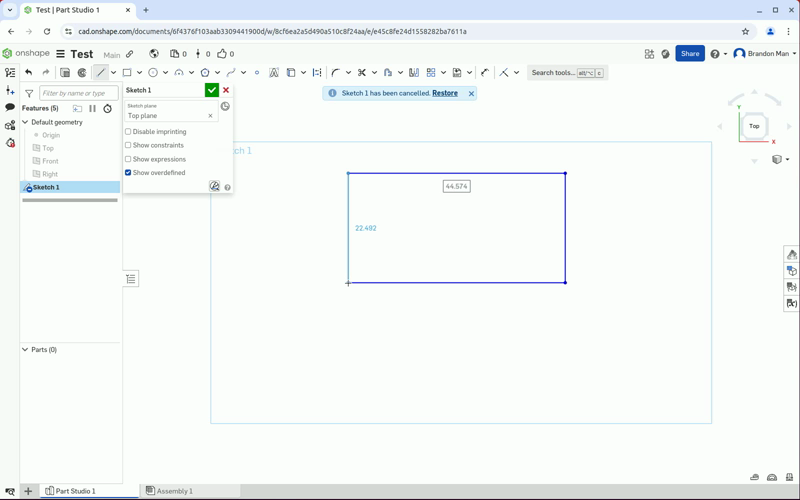
click(348, 282)
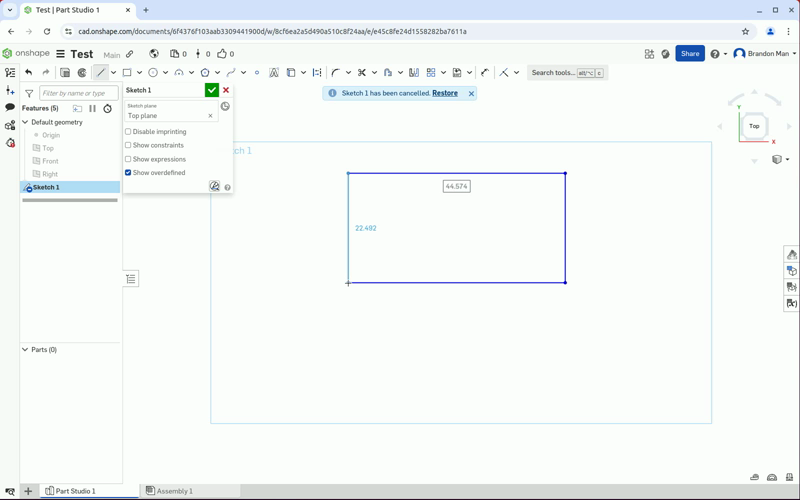
key(esc)
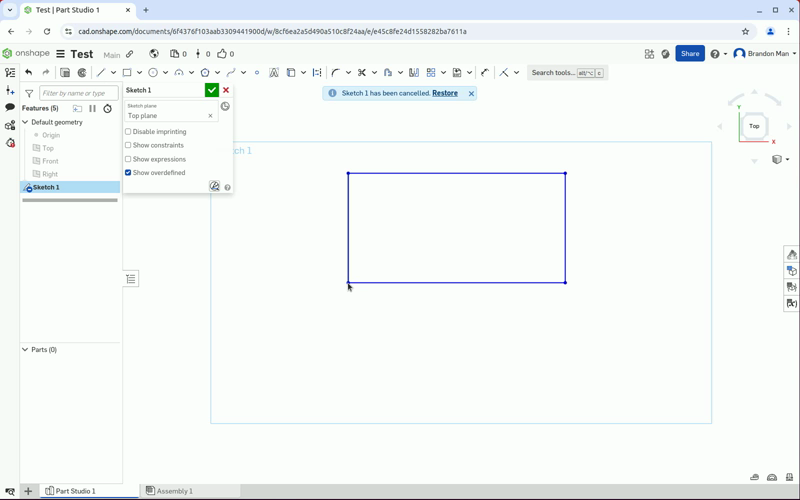
mouse_move(454, 258)
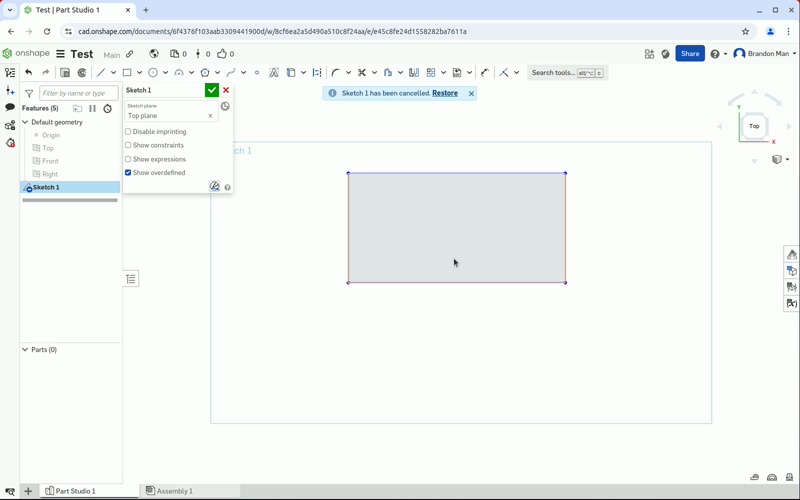
click(454, 258)
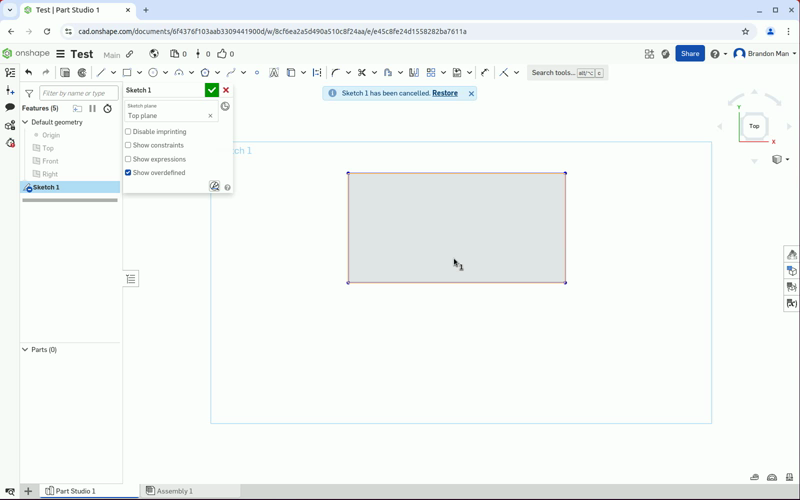
mouse_move(73, 352)
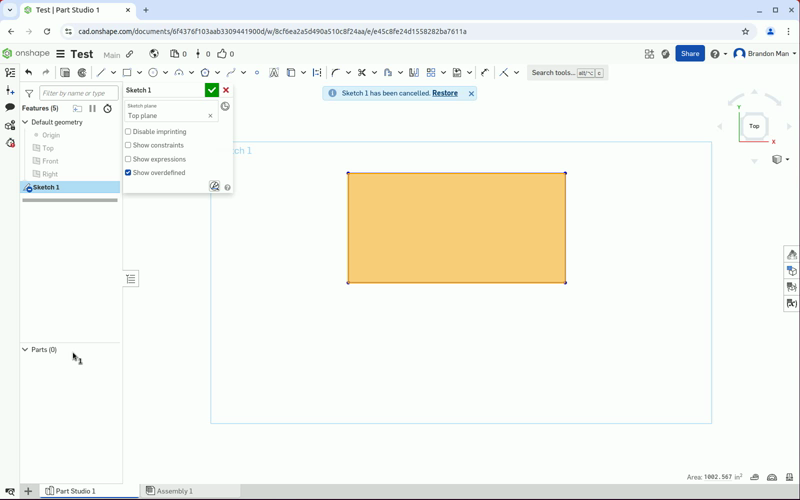
key(shift+y)
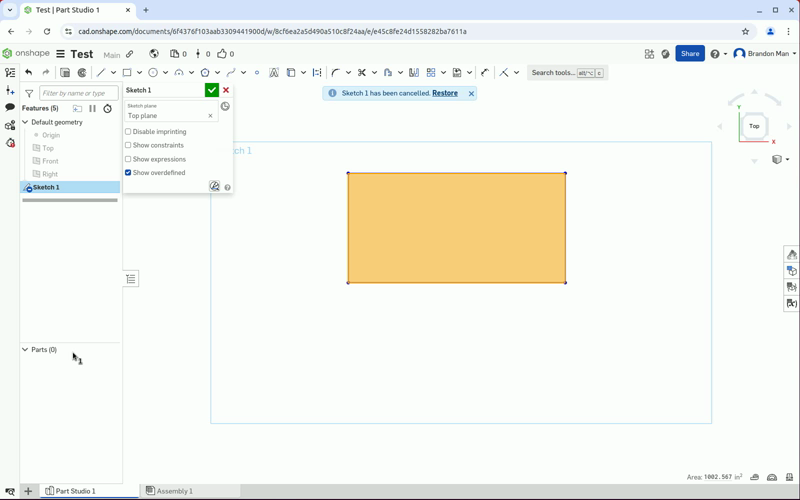
key(shift+e)
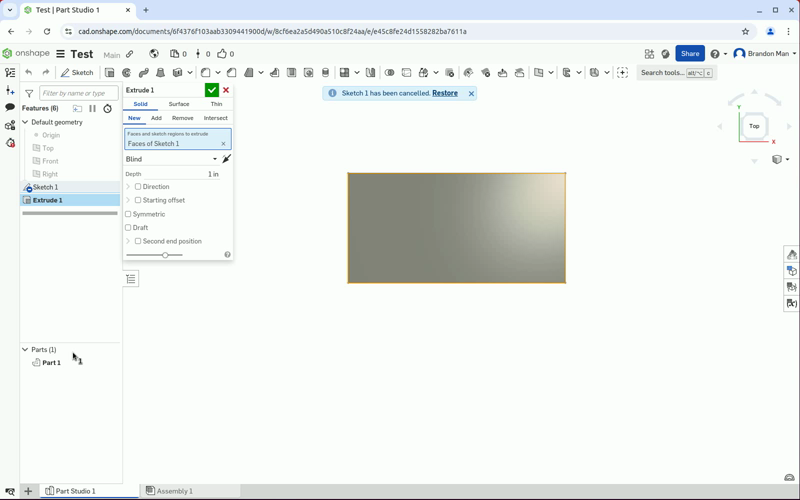
mouse_move(143, 106)
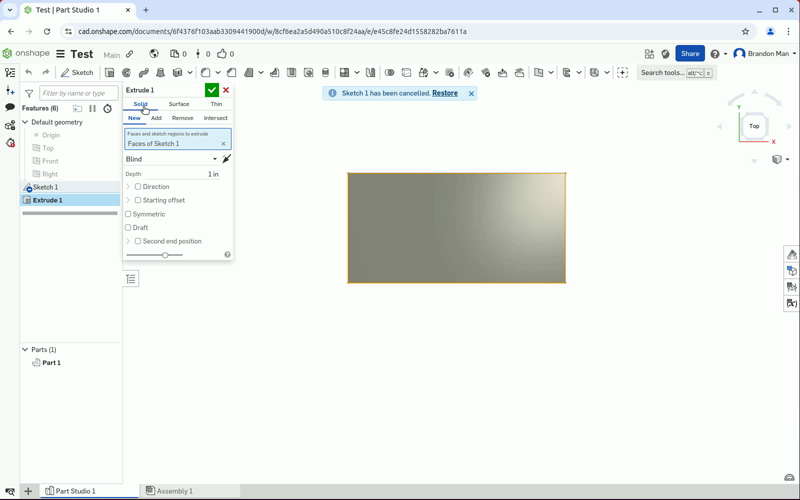
click(143, 106)
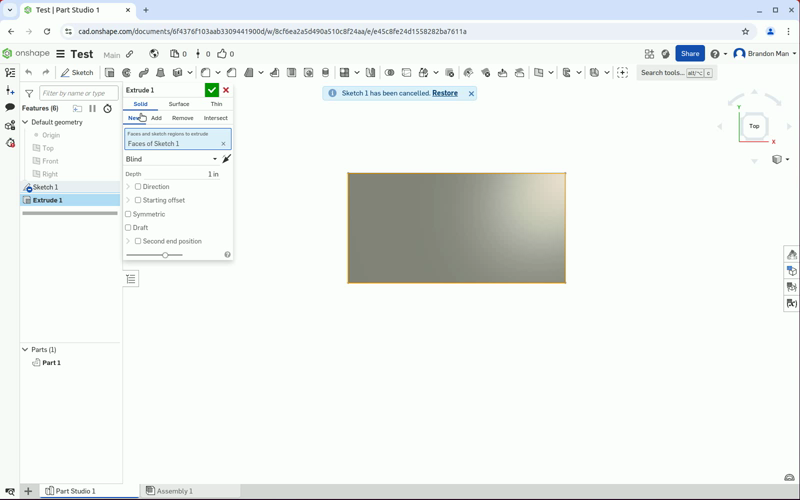
mouse_move(137, 120)
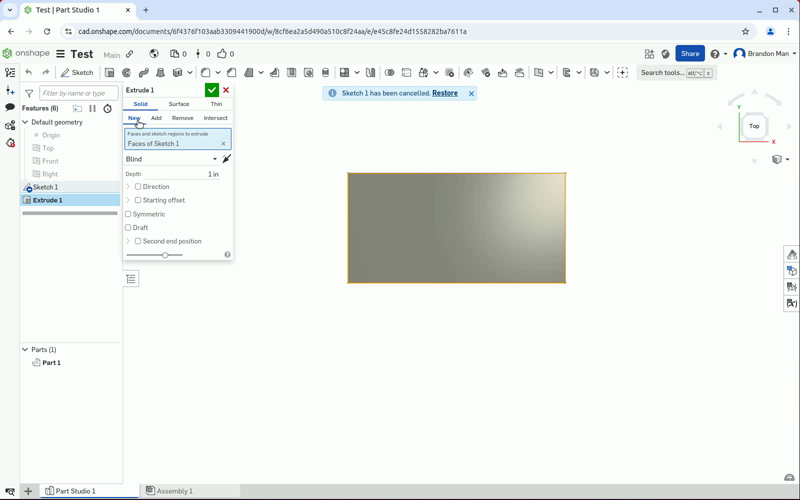
click(137, 120)
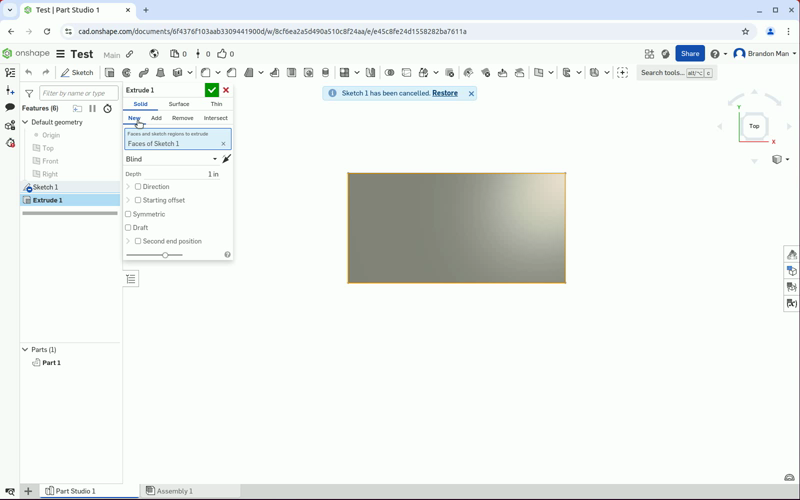
key(tab, 4)
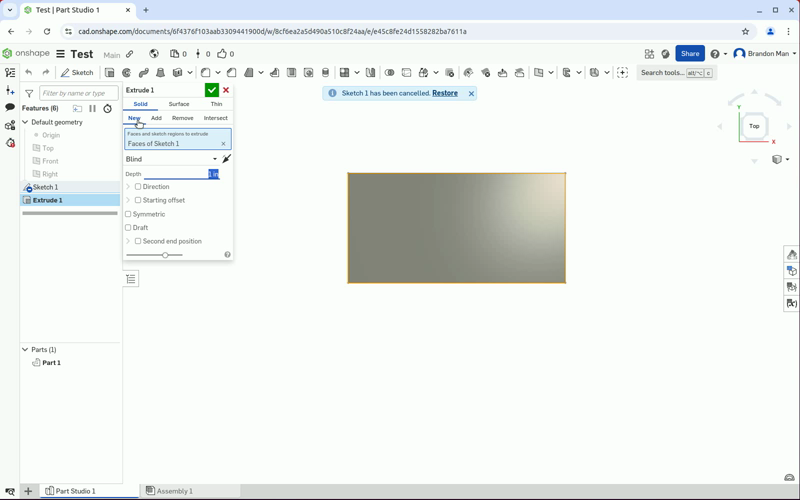
text(-19.257)
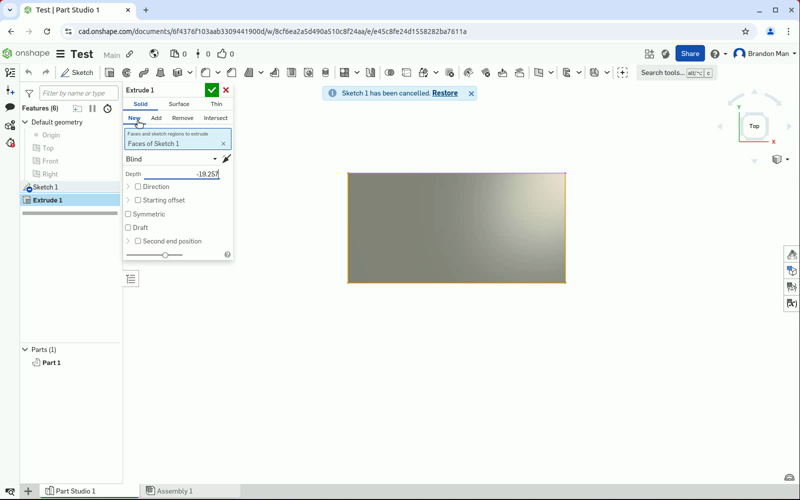
key(enter)
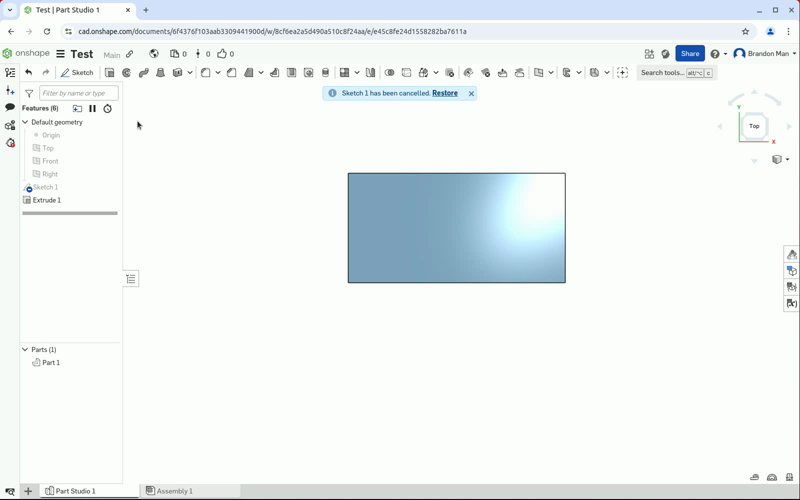
key(shift+h)
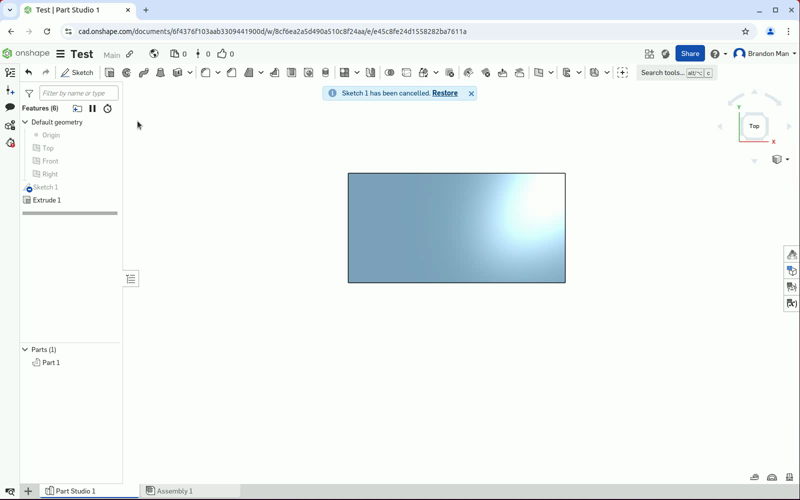
key(shift+h)
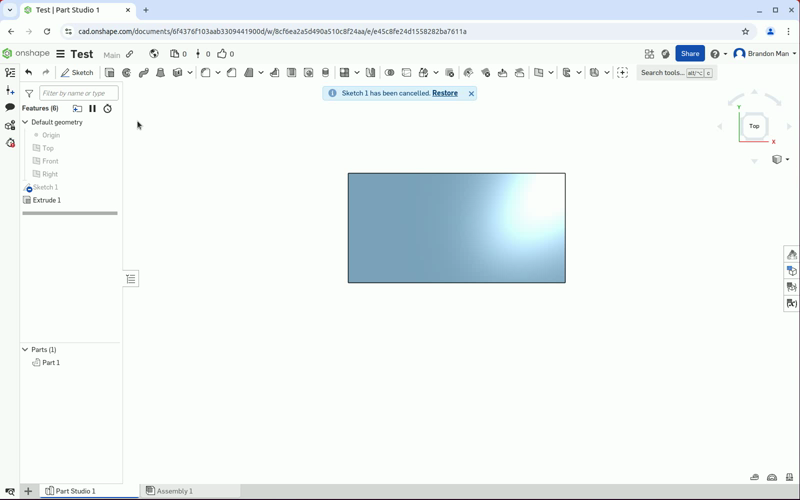
mouse_move(73, 189)
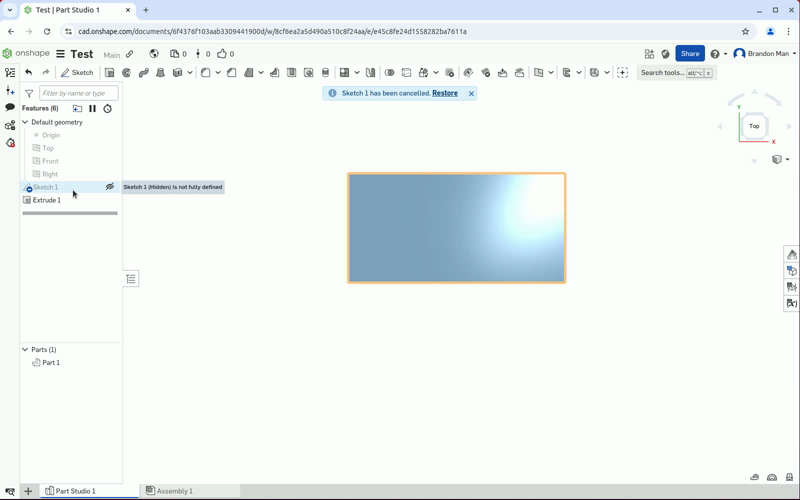
click(73, 189)
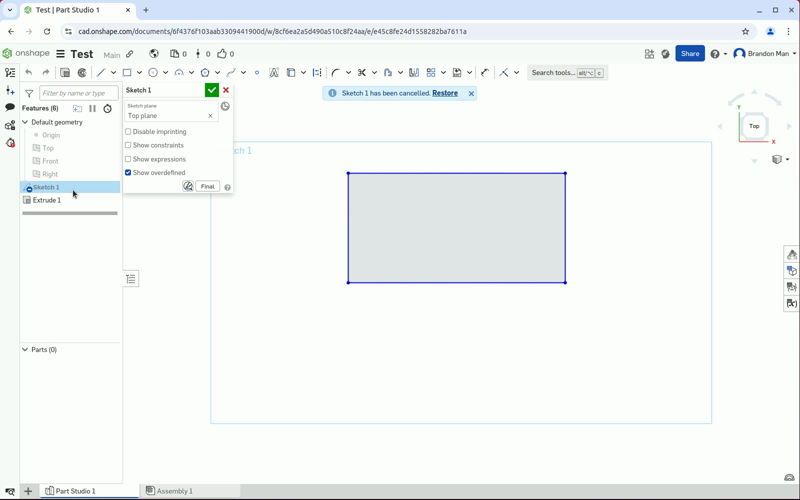
mouse_move(229, 92)
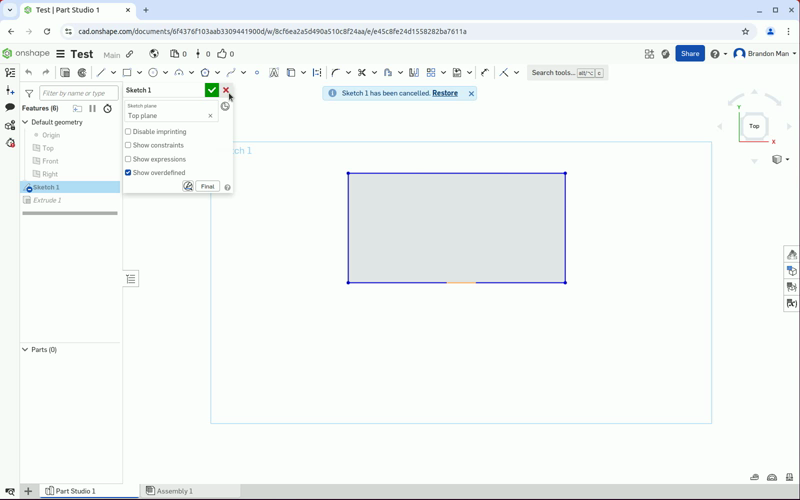
click(229, 92)
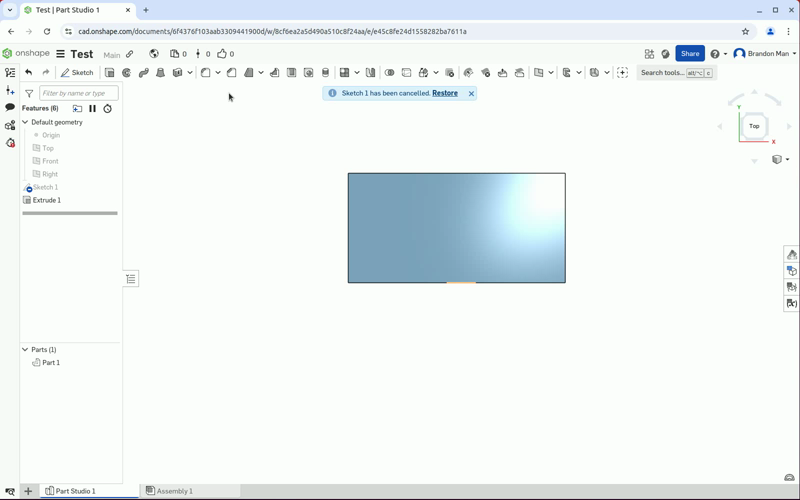
mouse_move(73, 352)
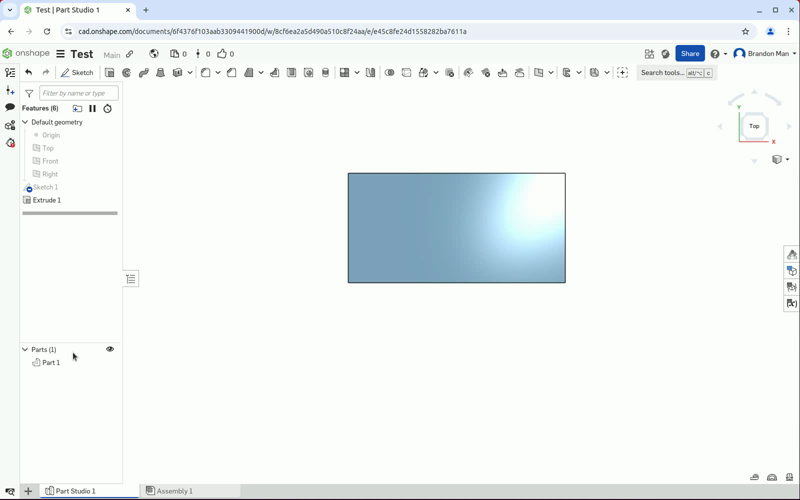
key(y)
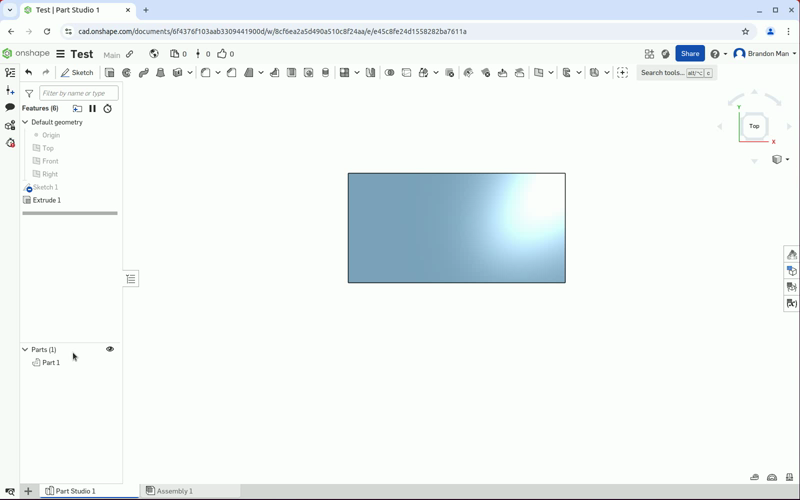
key(shift+p)
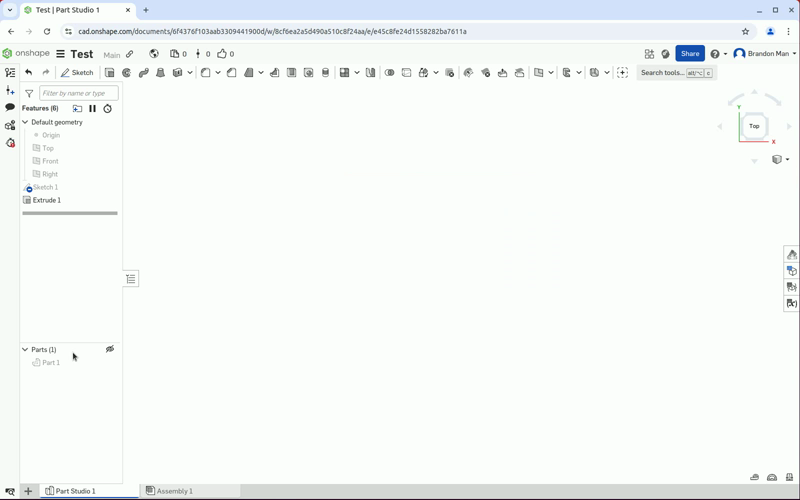
key(space)
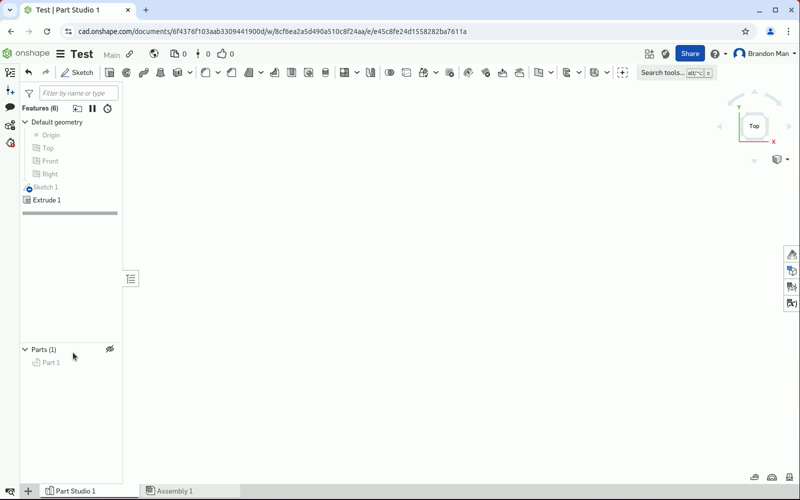
key_down(shift)
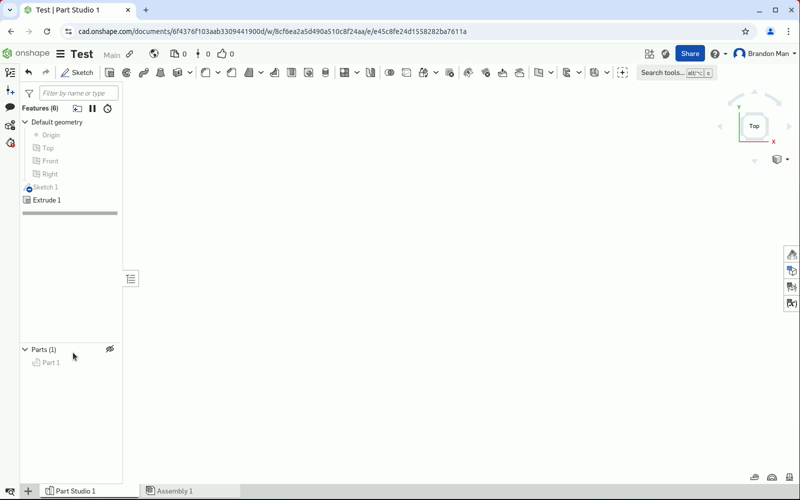
key(up)
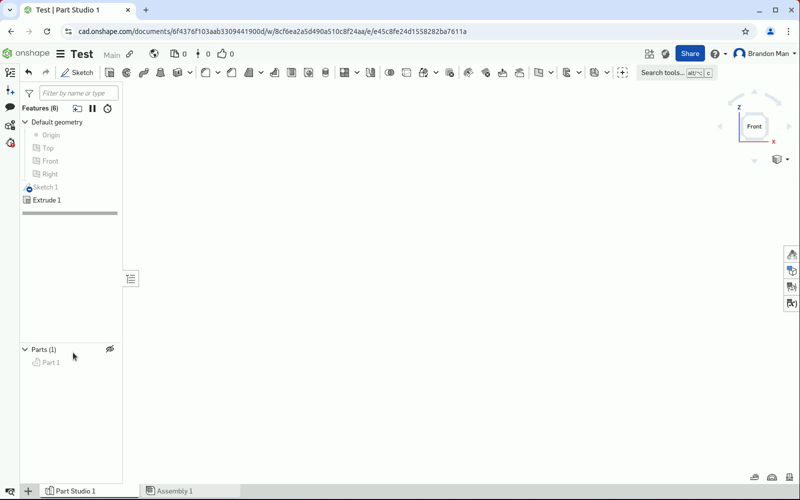
key_up(shift)
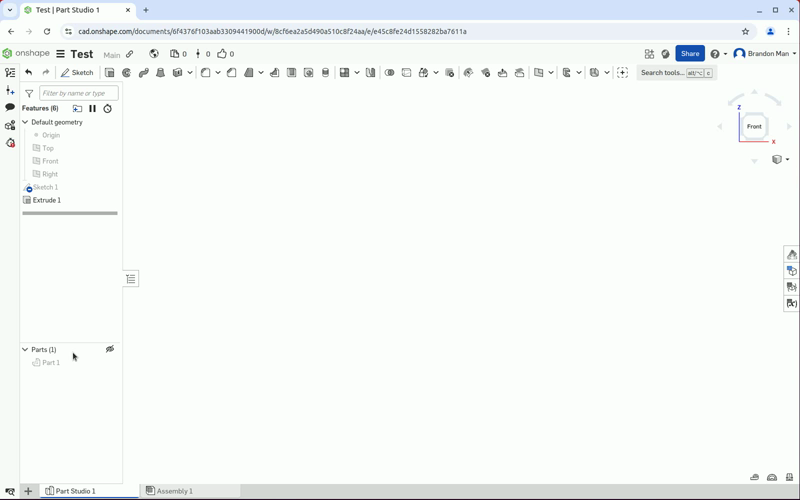
key(space)
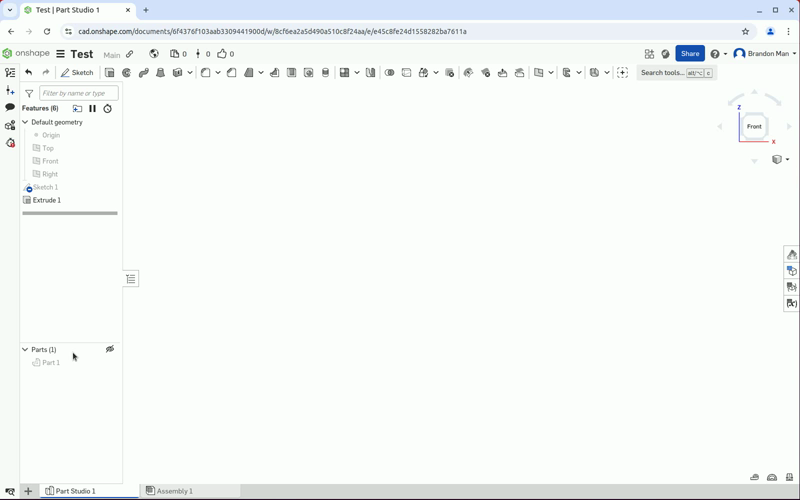
key_down(shift)
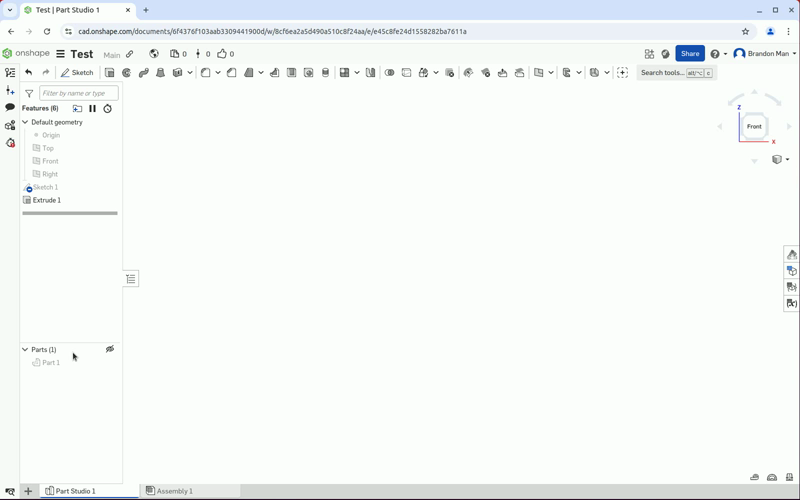
key(left)
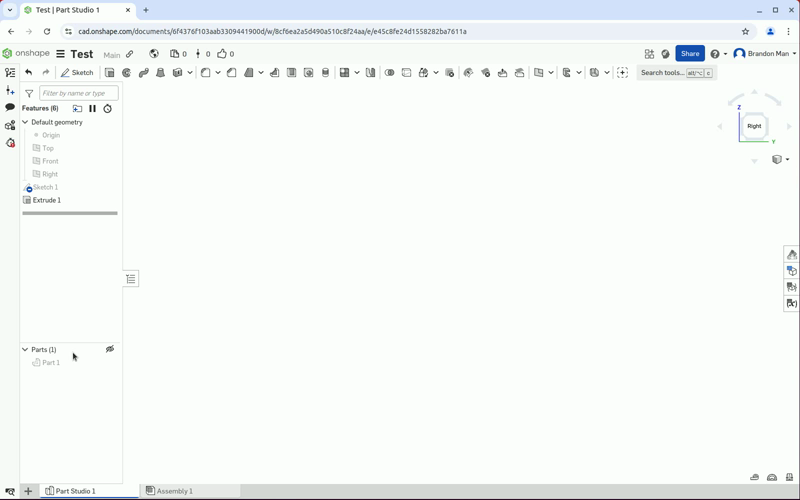
key_up(shift)
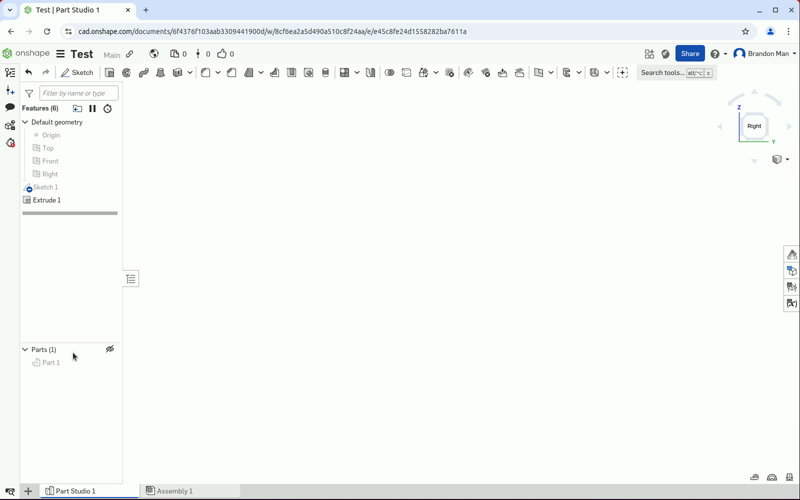
mouse_move(73, 352)
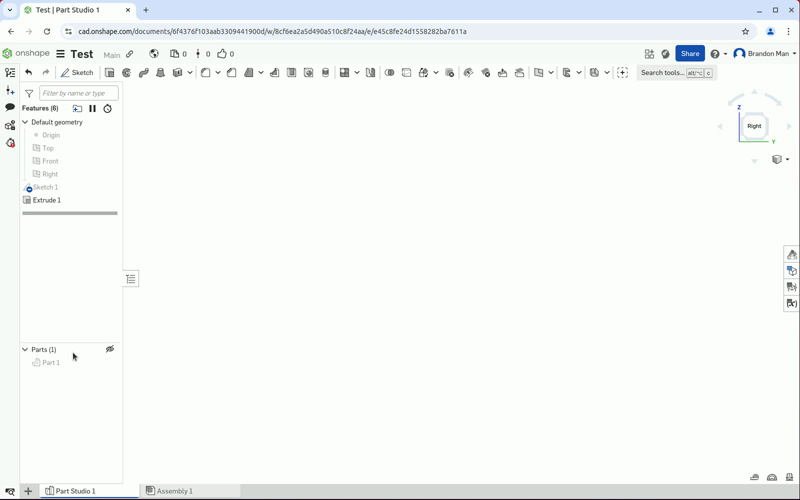
key(shift+y)
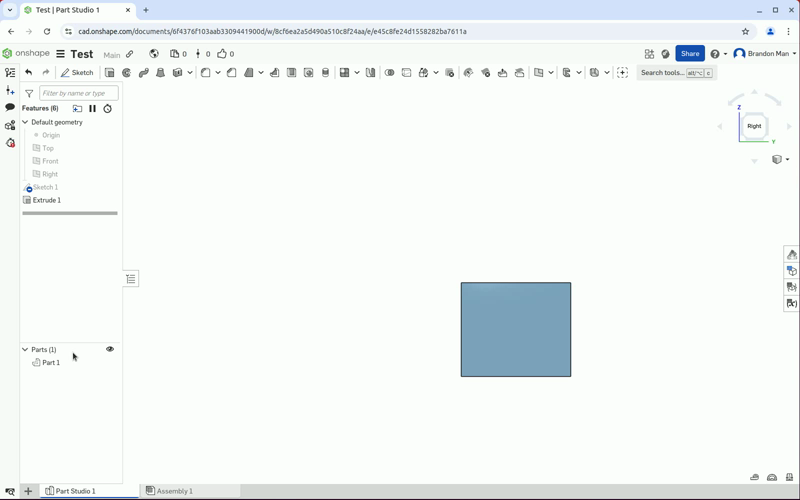
mouse_move(541, 75)
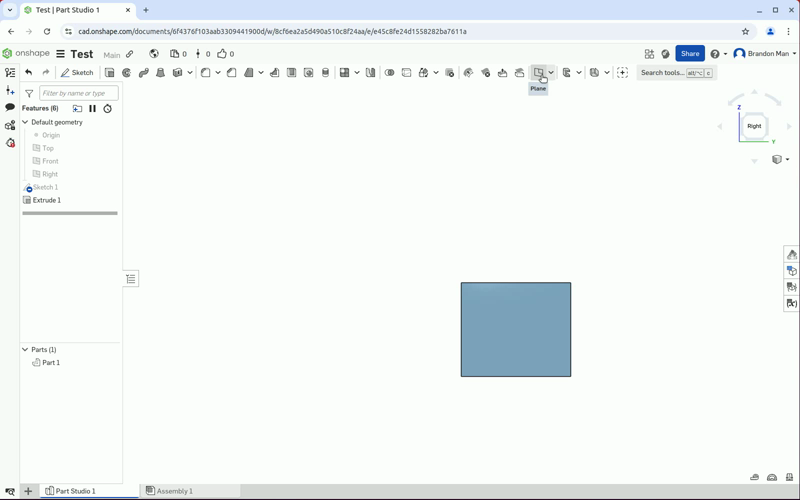
click(541, 75)
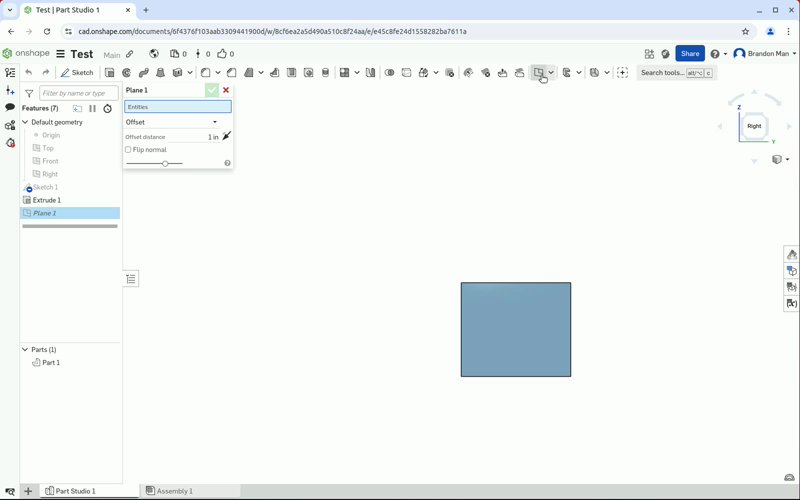
mouse_move(73, 176)
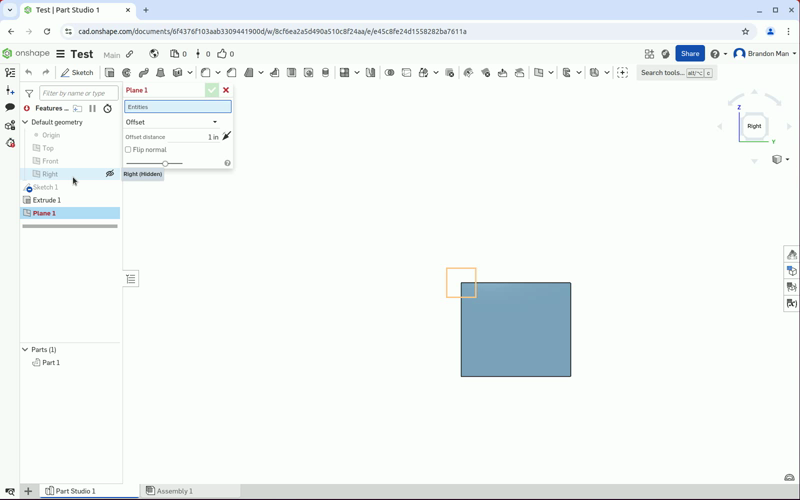
click(73, 176)
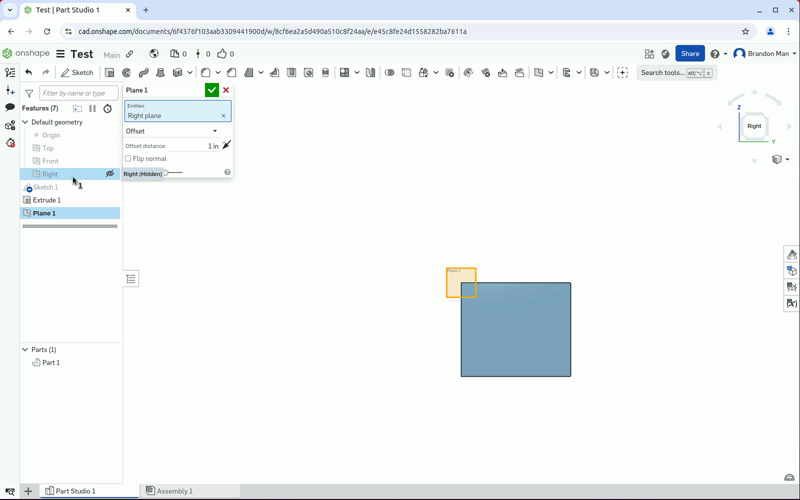
key(tab, 2)
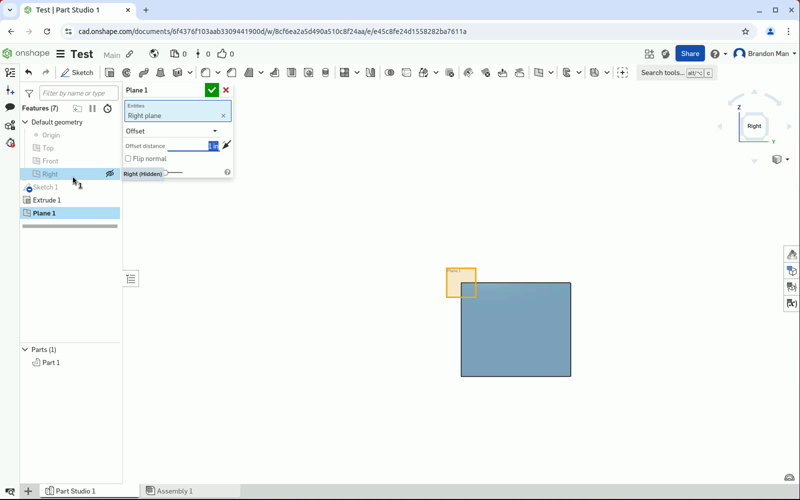
text(21.66)
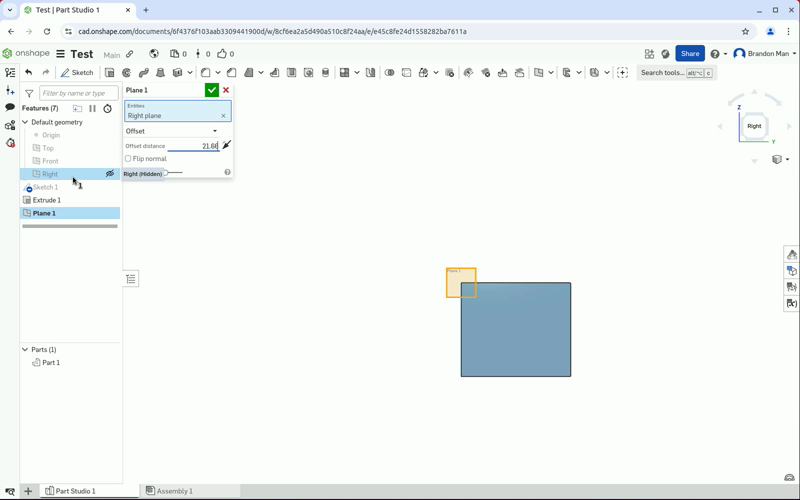
key(enter, 2)
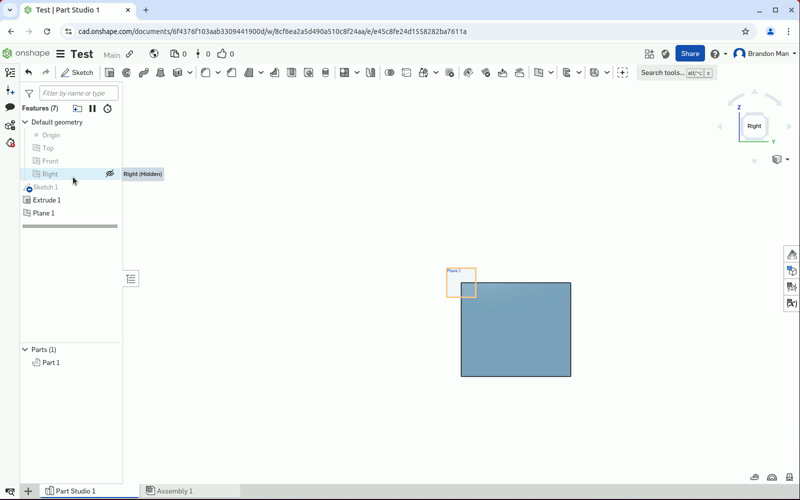
key(shift+s)
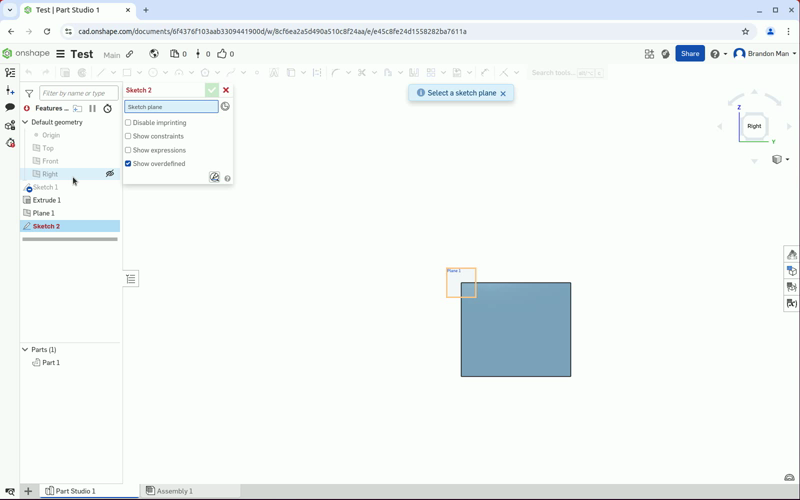
mouse_move(73, 215)
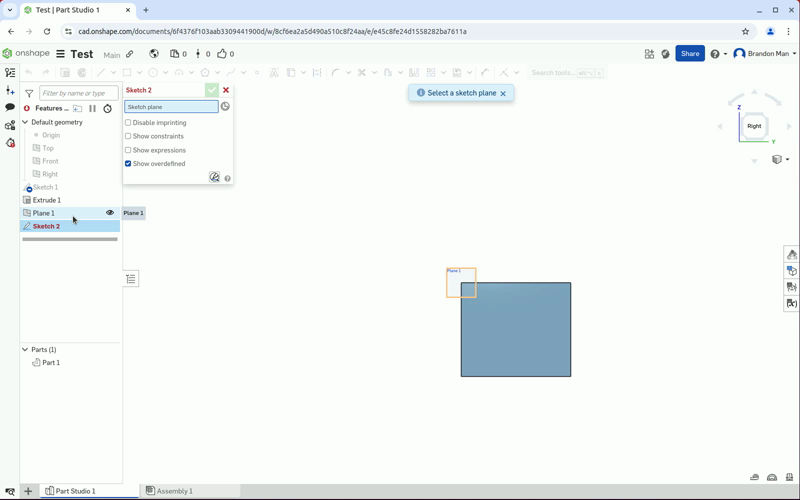
click(73, 215)
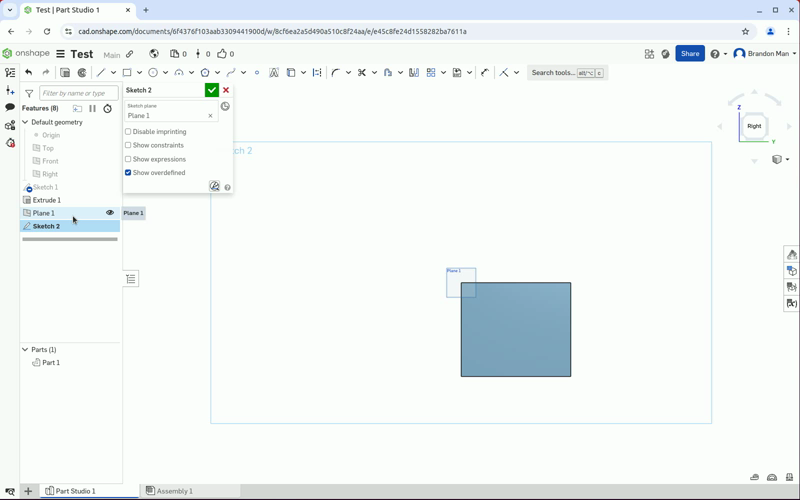
mouse_move(73, 352)
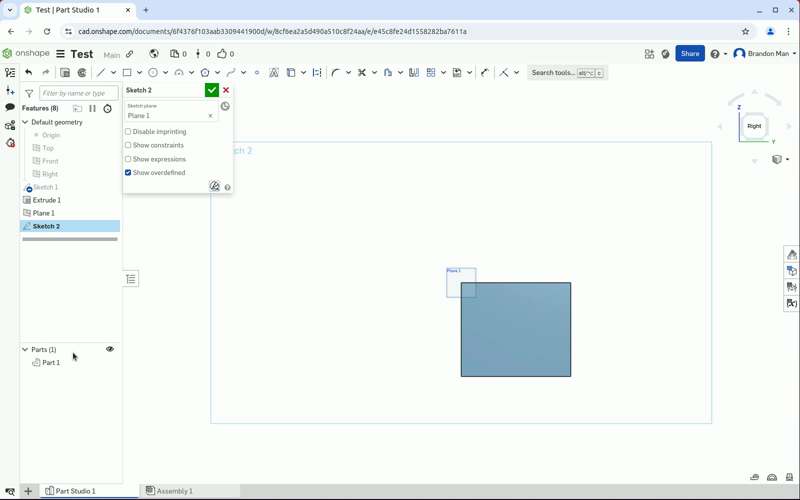
key(y)
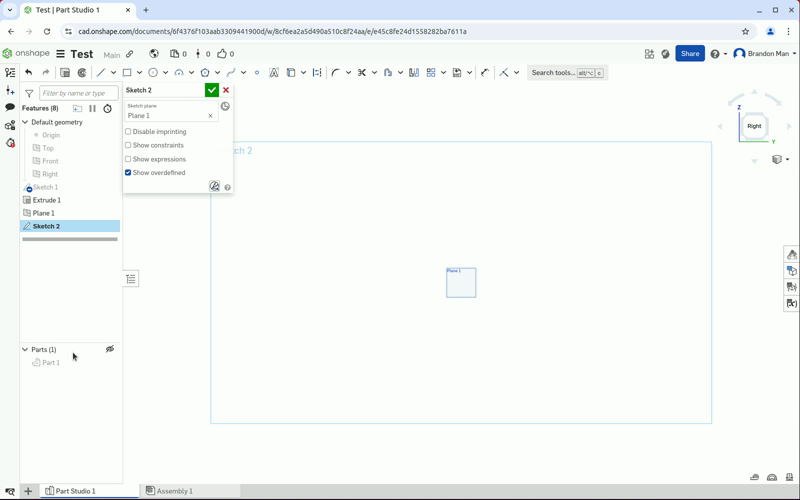
key(a)
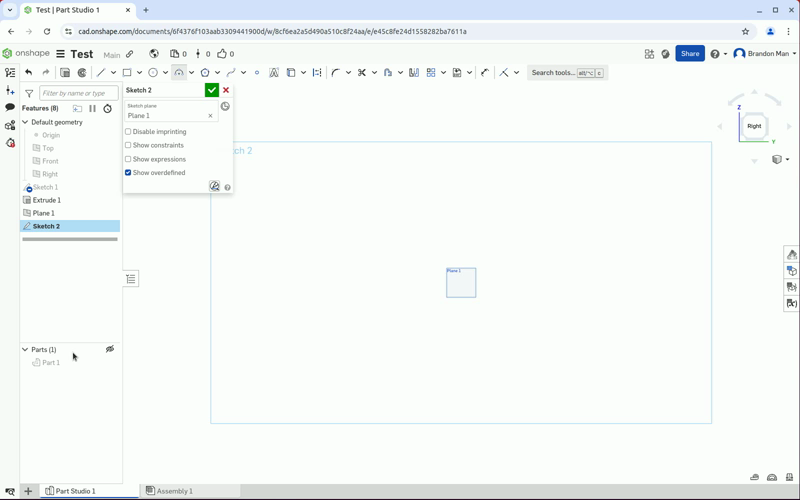
key_down(shift)
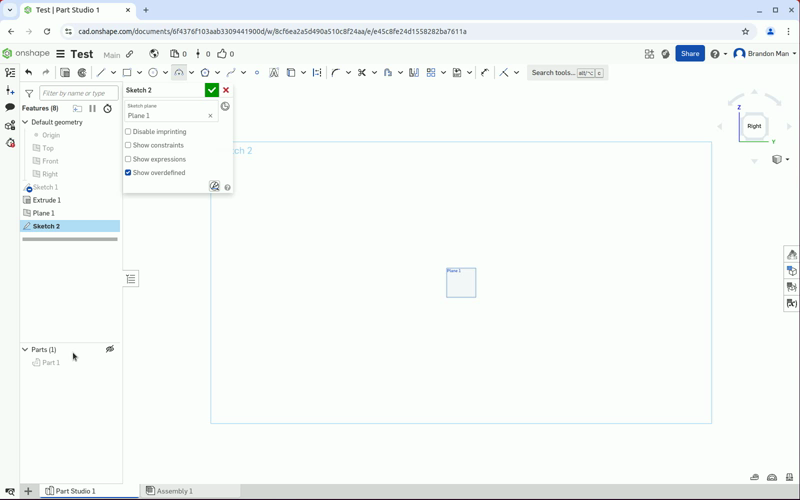
mouse_move(487, 282)
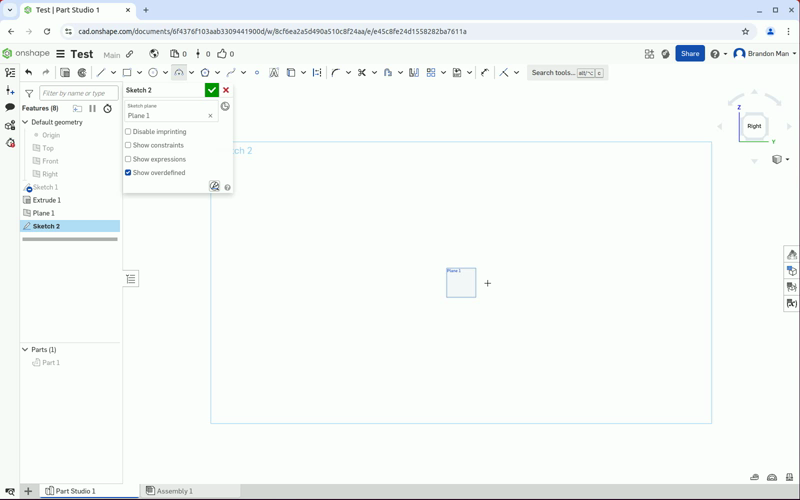
click(487, 282)
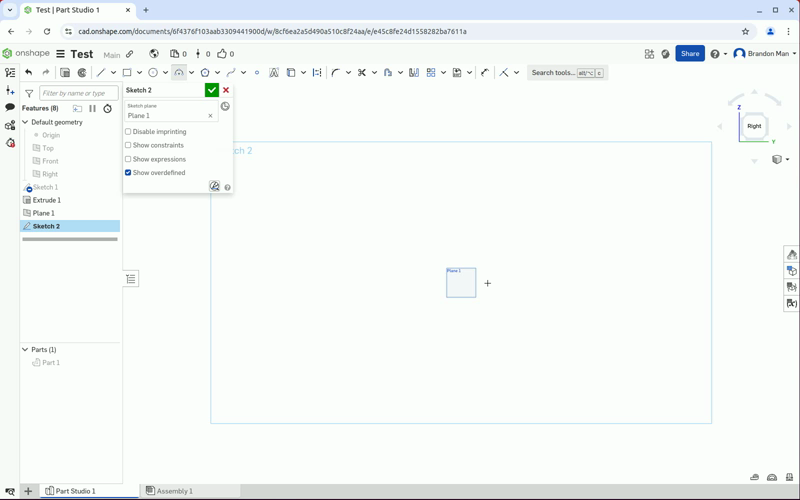
key_up(shift)
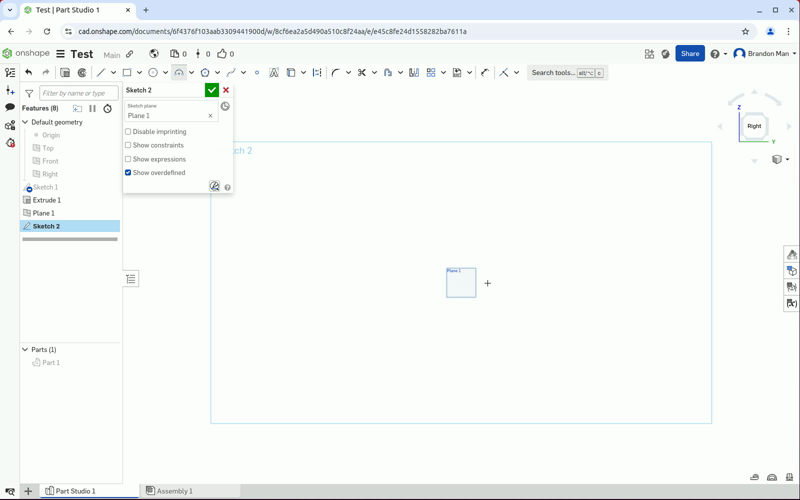
key_down(shift)
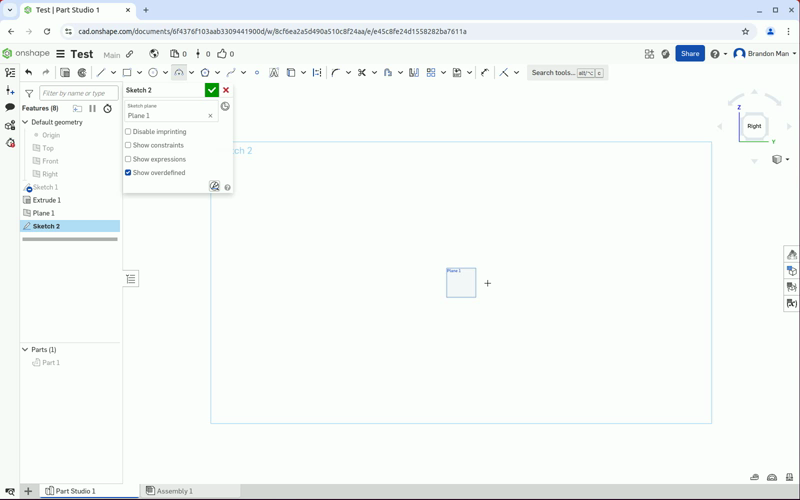
mouse_move(543, 282)
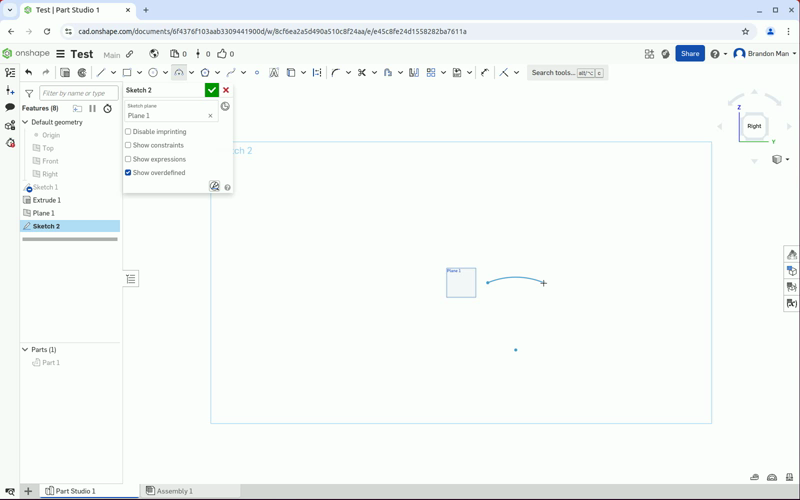
click(543, 282)
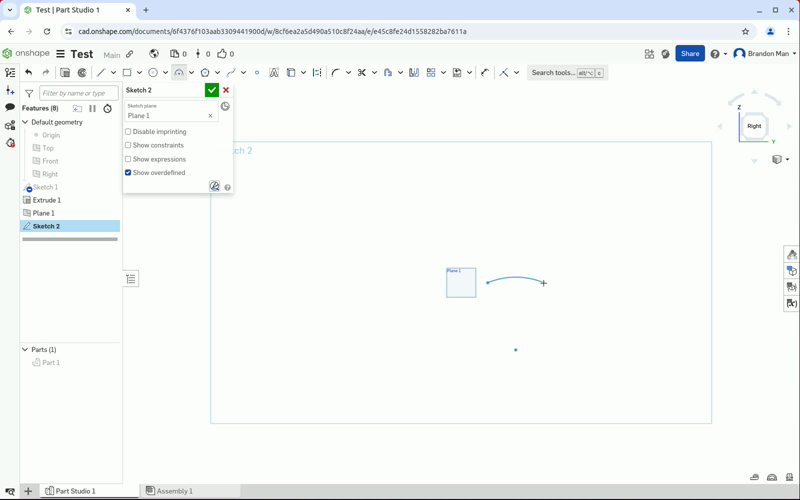
mouse_move(515, 310)
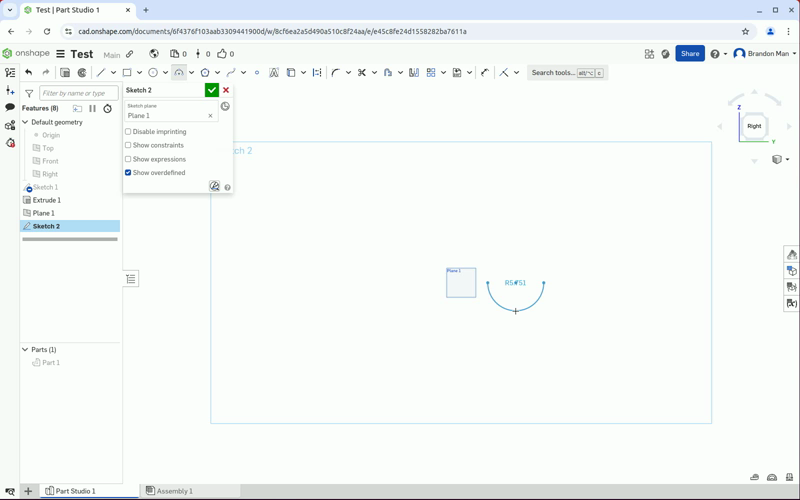
click(515, 310)
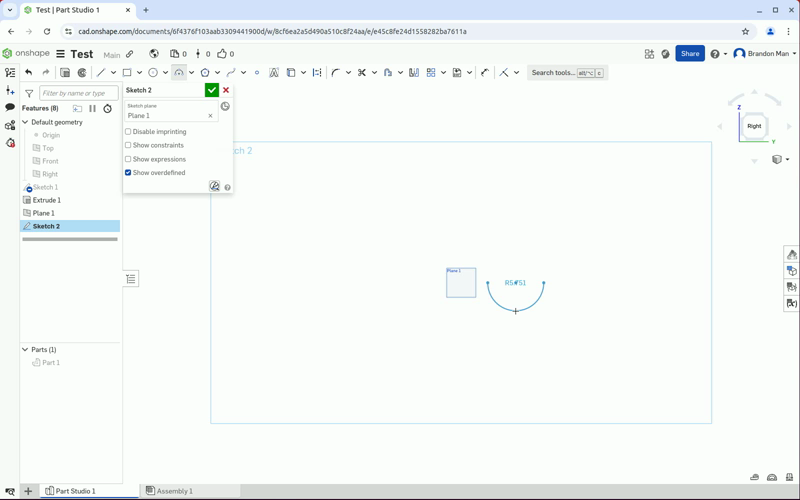
key_up(shift)
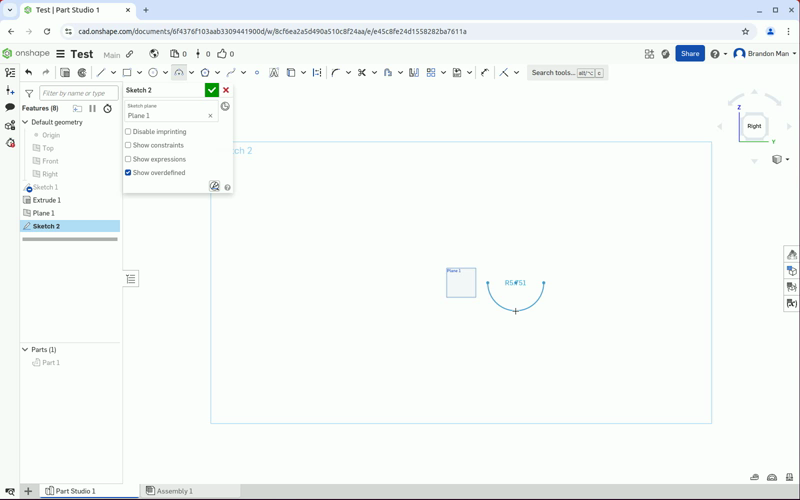
key(esc)
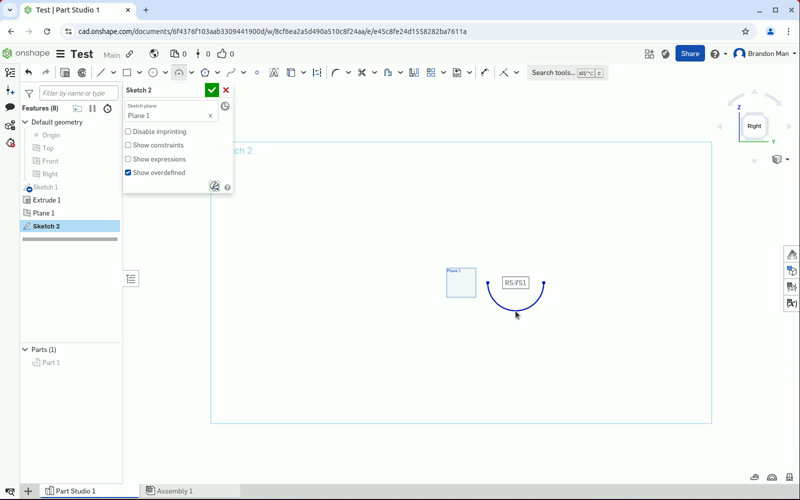
key(l)
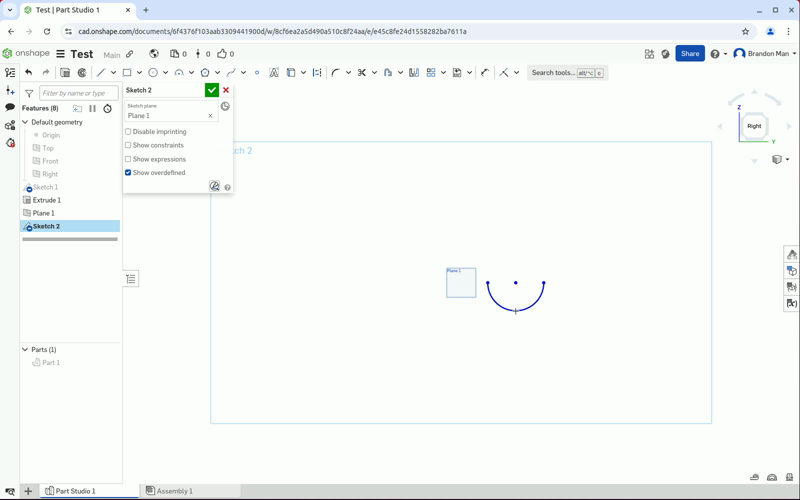
mouse_move(543, 282)
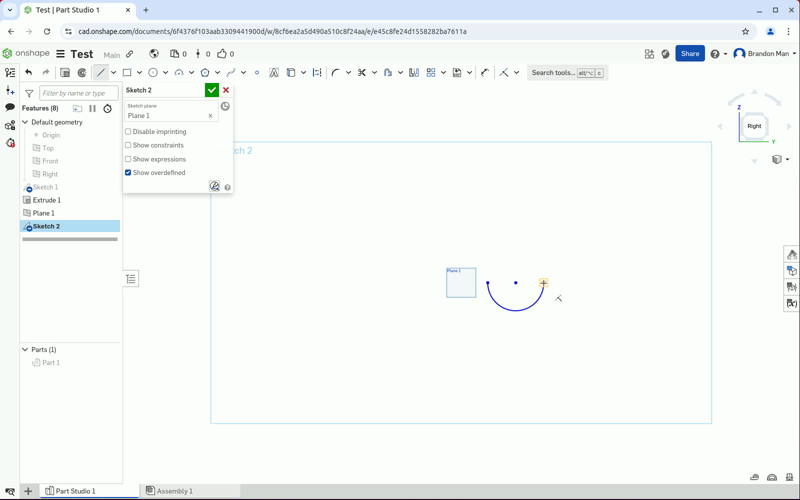
click(543, 282)
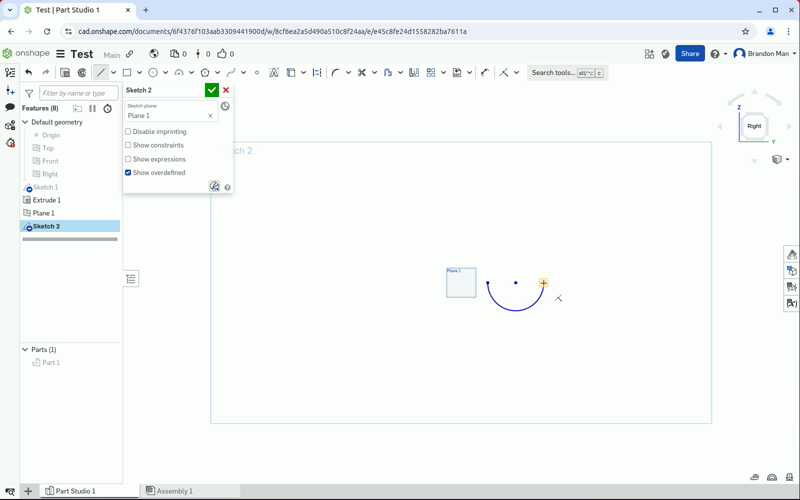
mouse_move(573, 282)
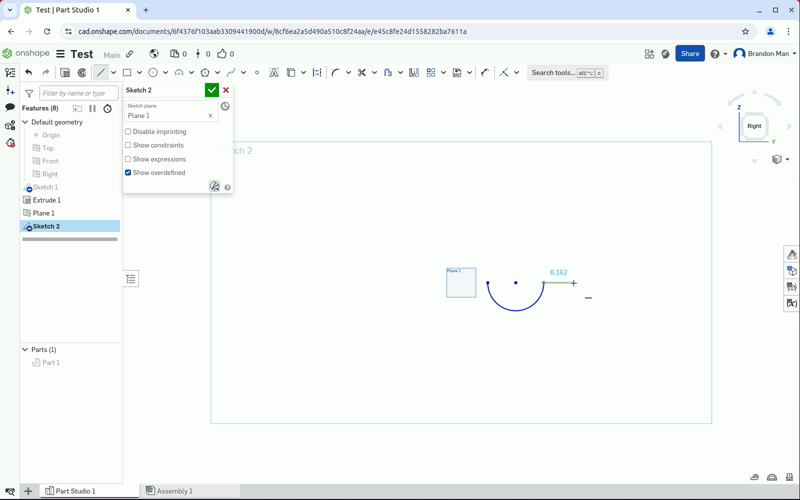
key_down(shift)
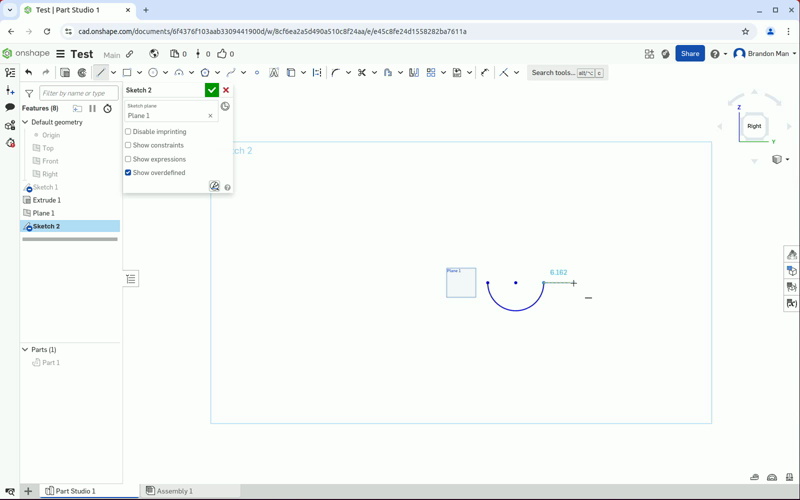
mouse_move(487, 282)
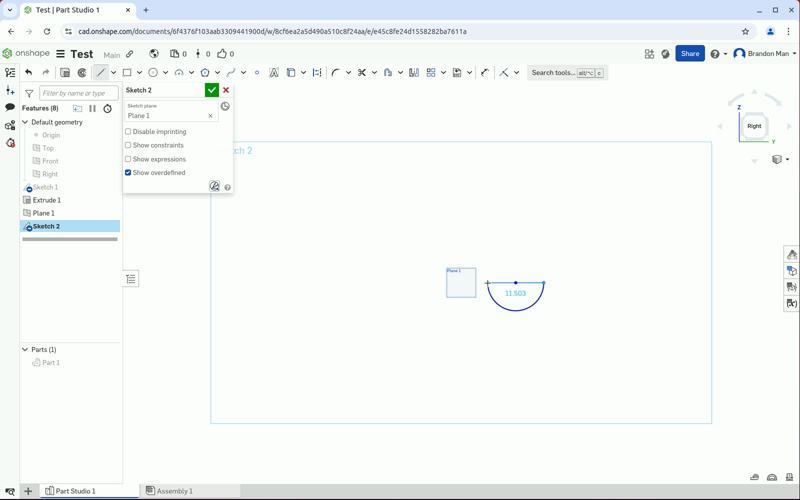
key_up(shift)
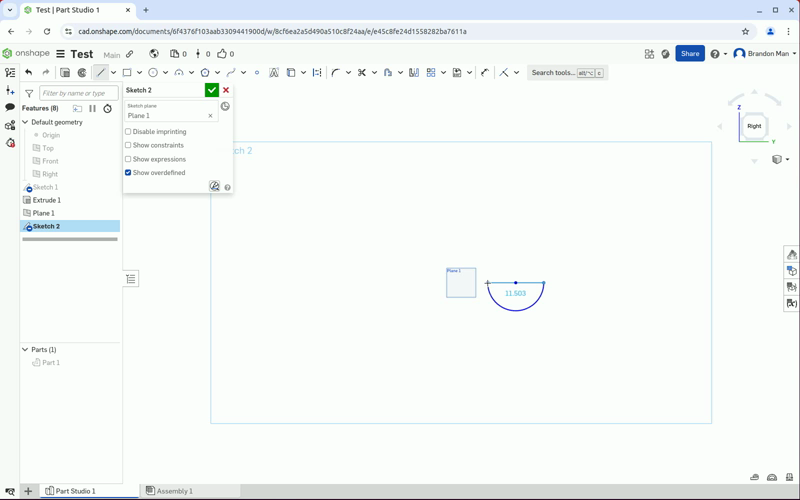
click(487, 282)
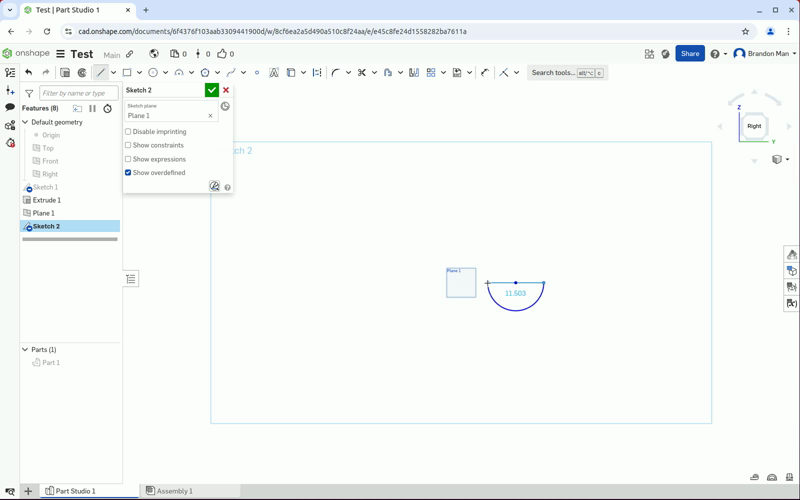
key(esc)
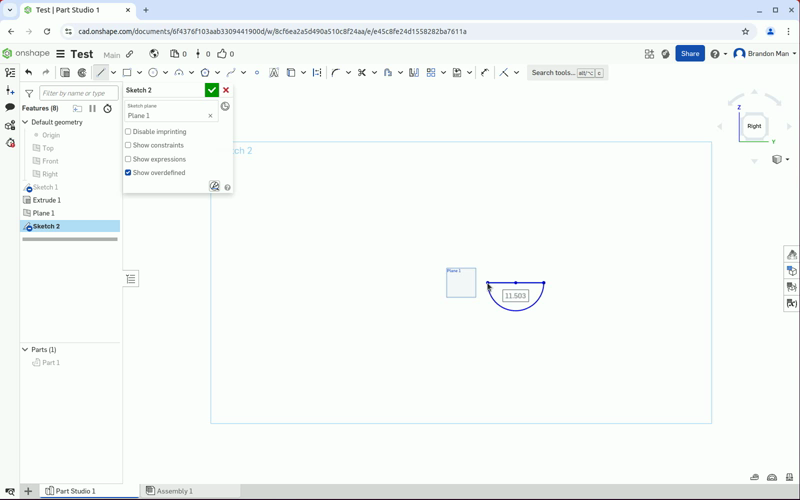
mouse_move(507, 294)
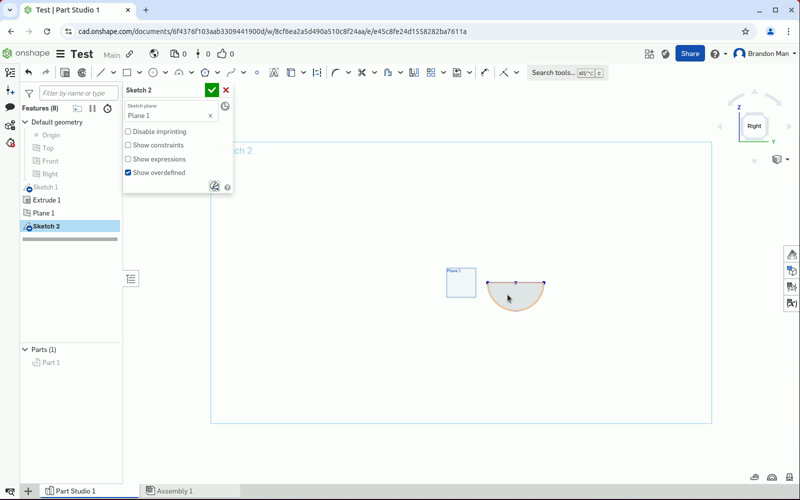
scroll(6)
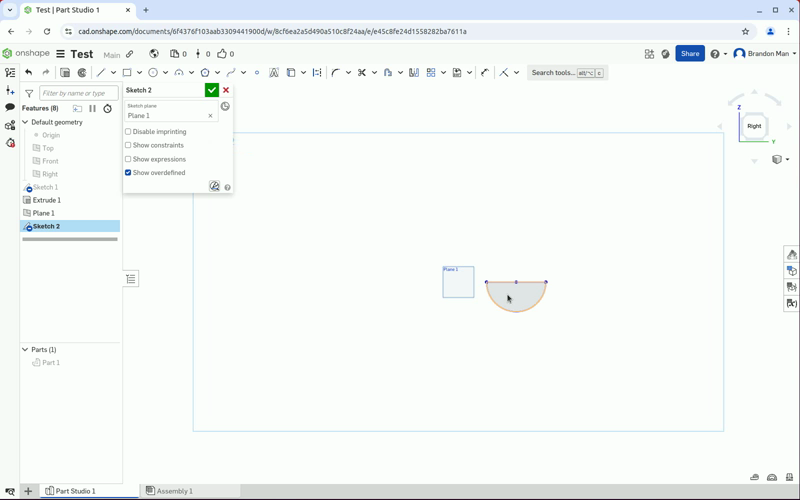
scroll(6)
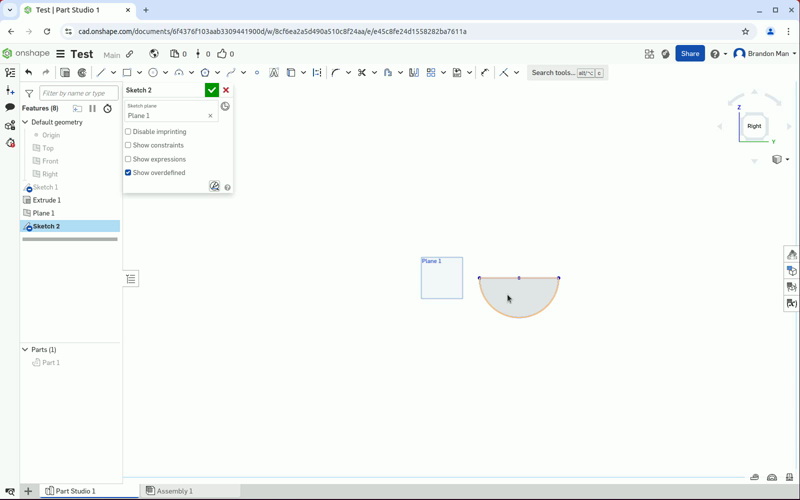
scroll(6)
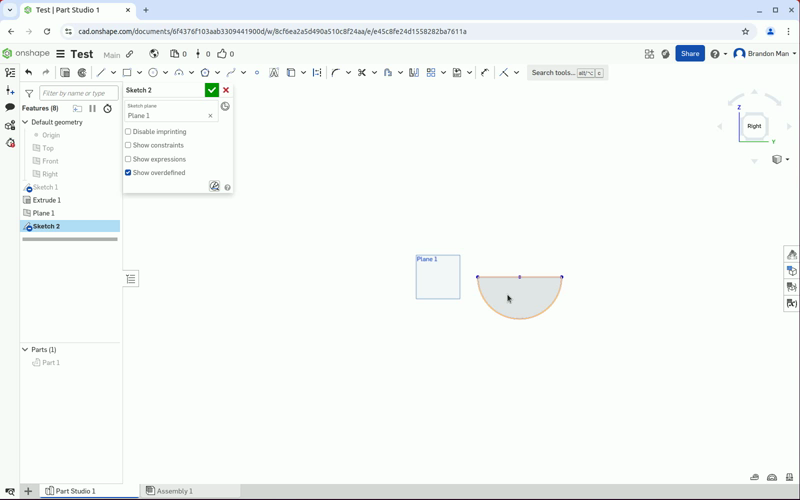
scroll(6)
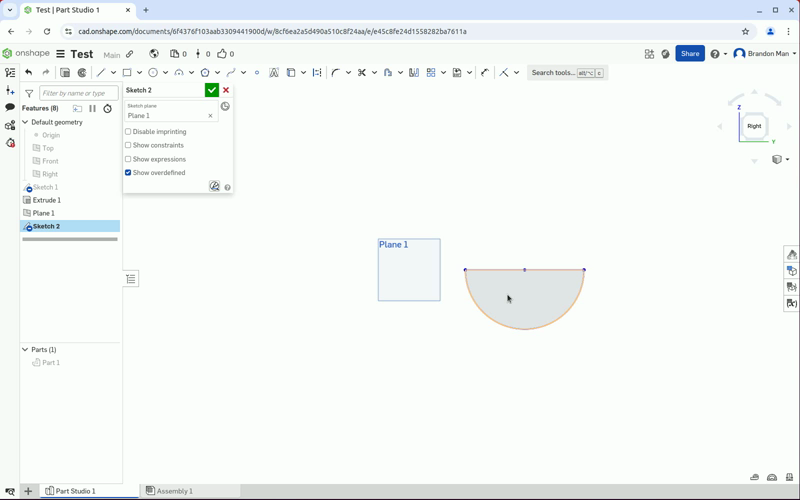
scroll(6)
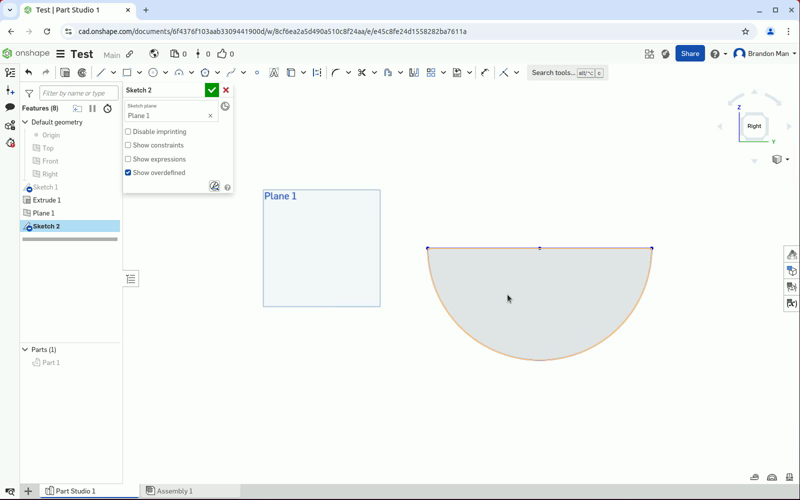
scroll(6)
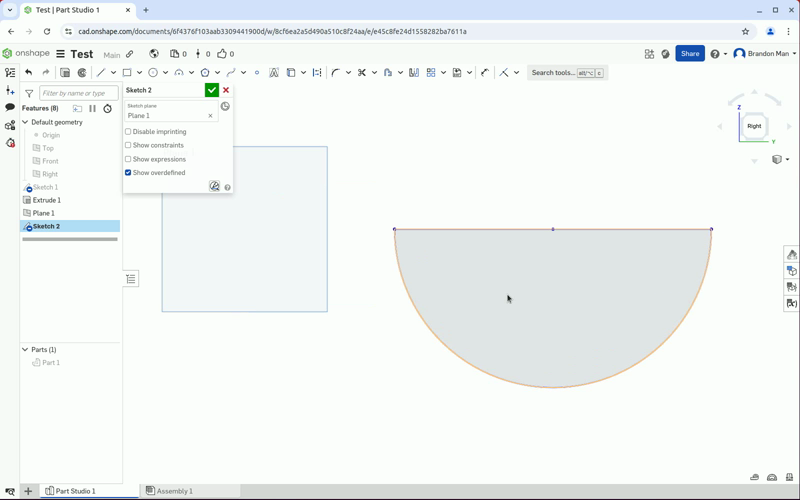
scroll(6)
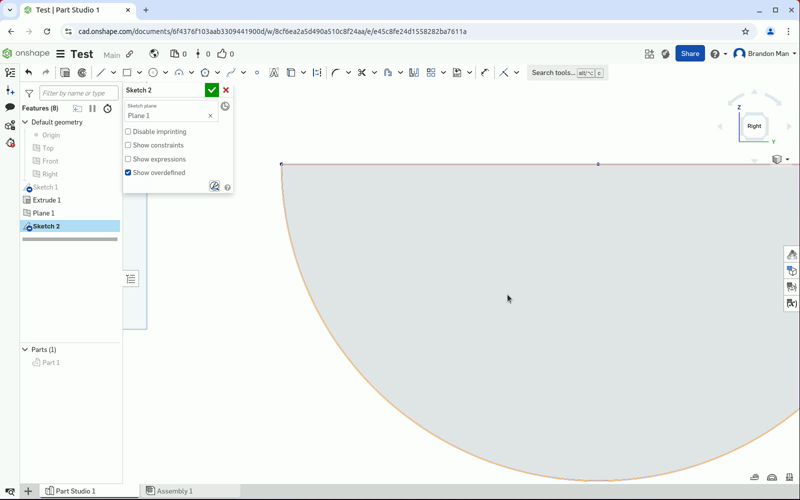
click(507, 294)
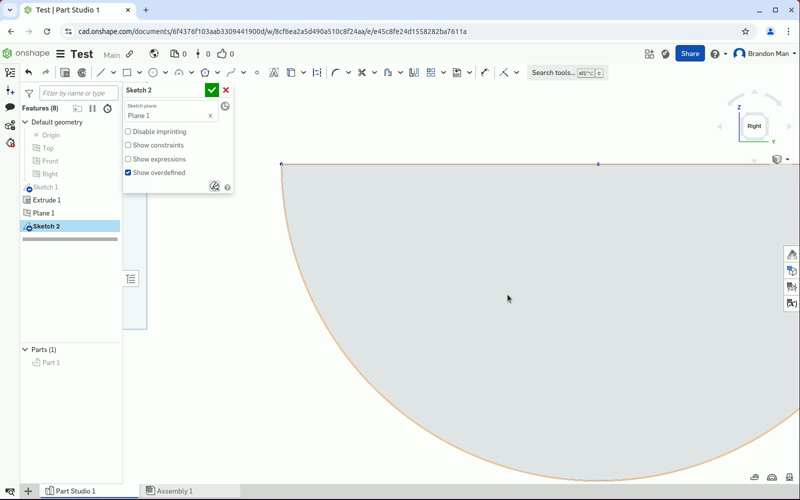
scroll(-6)
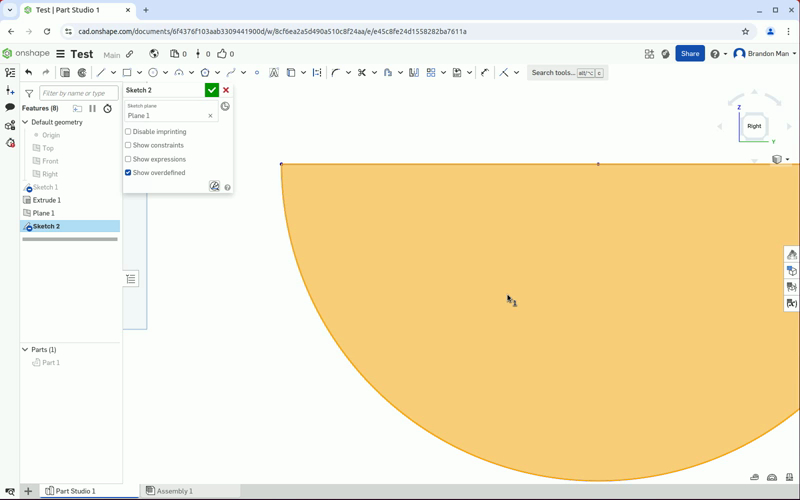
scroll(-6)
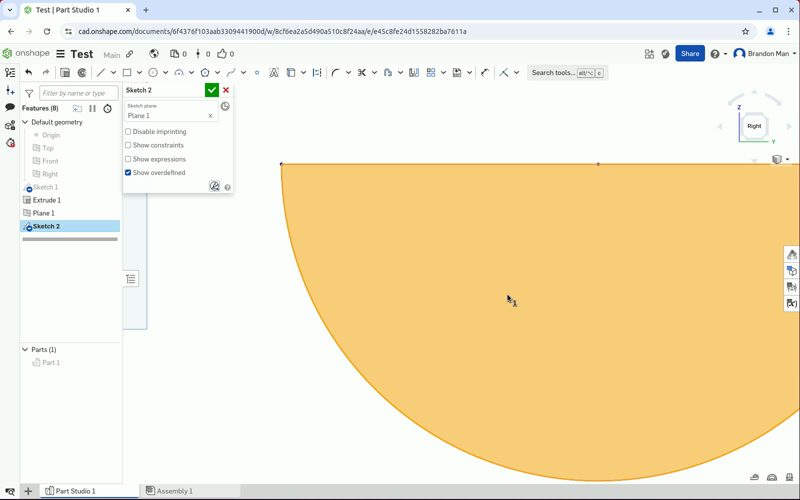
scroll(-6)
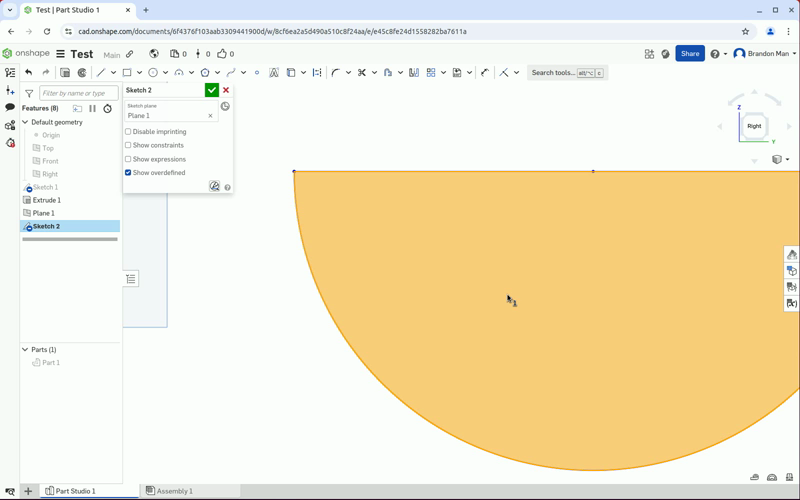
scroll(-6)
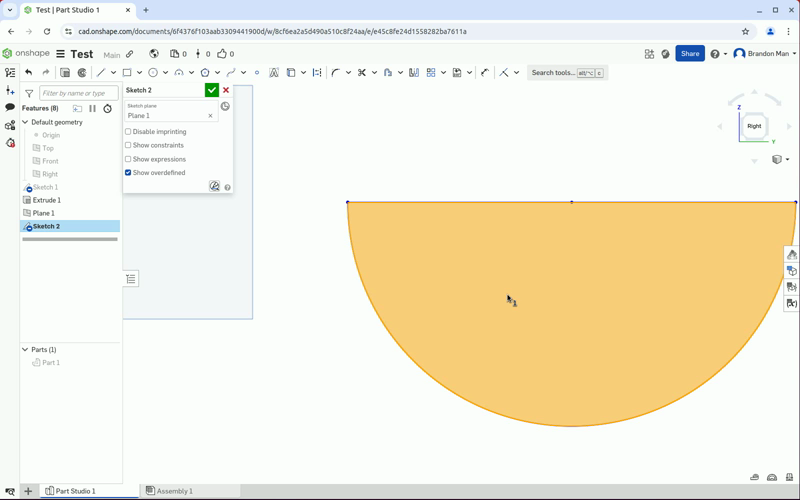
scroll(-6)
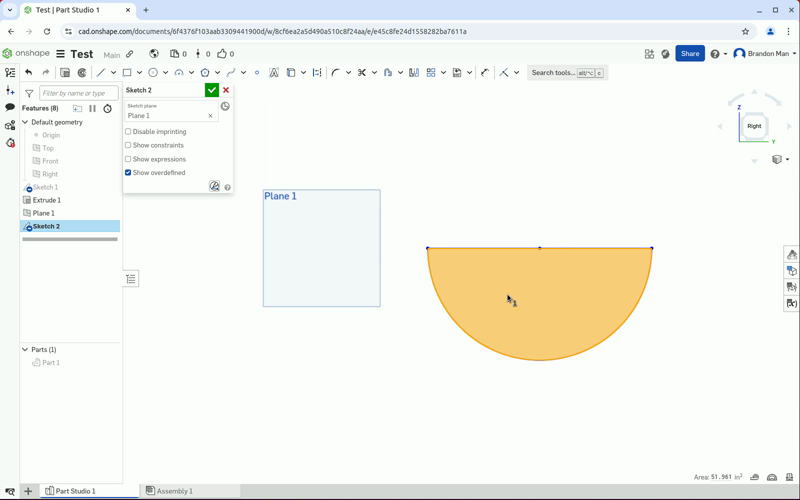
scroll(-6)
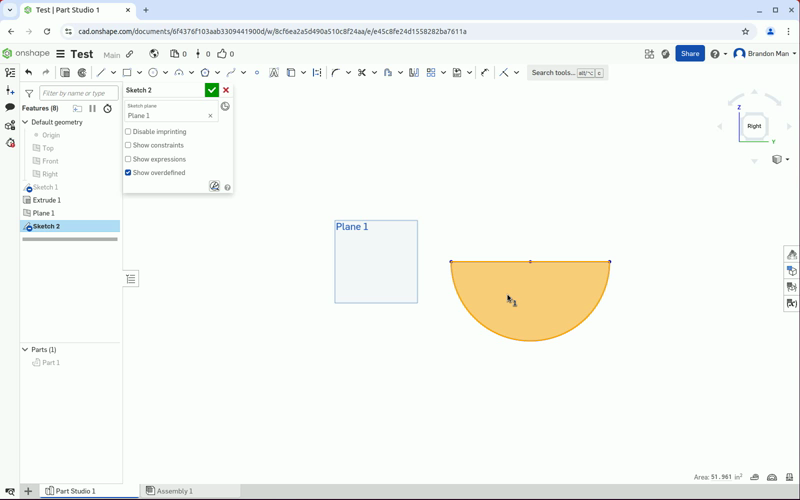
scroll(-6)
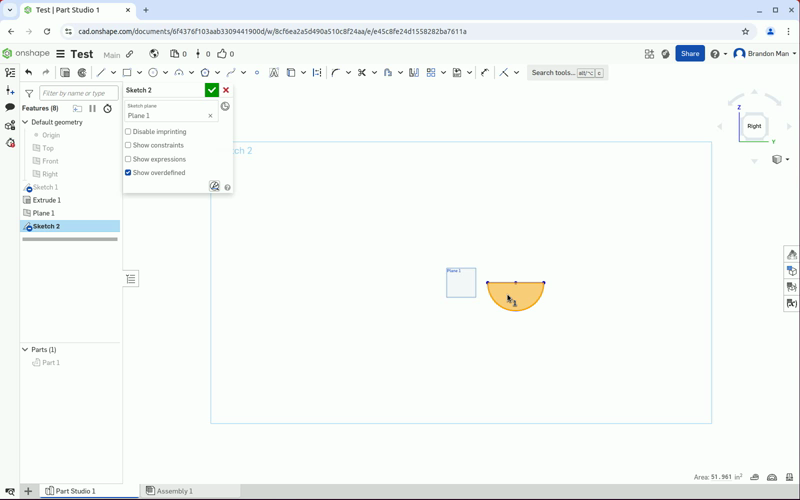
mouse_move(73, 352)
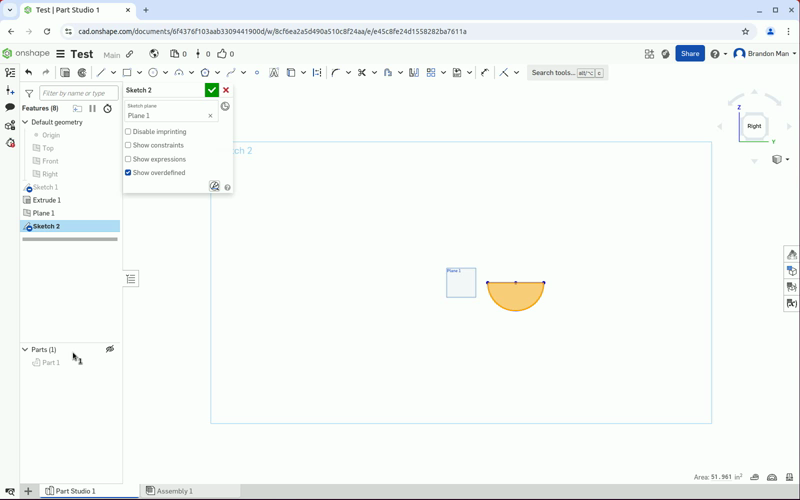
key(shift+y)
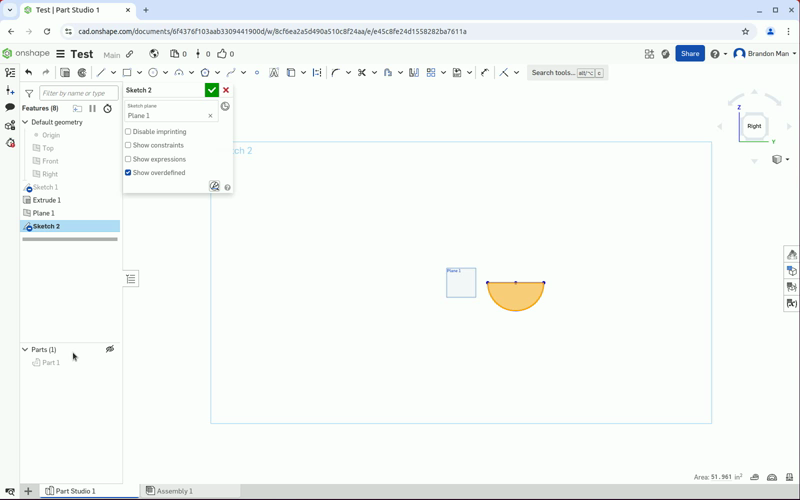
key(shift+e)
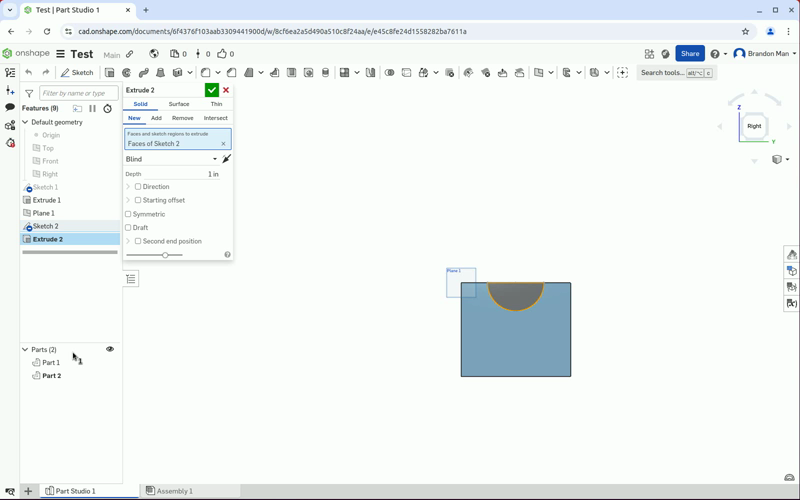
mouse_move(143, 106)
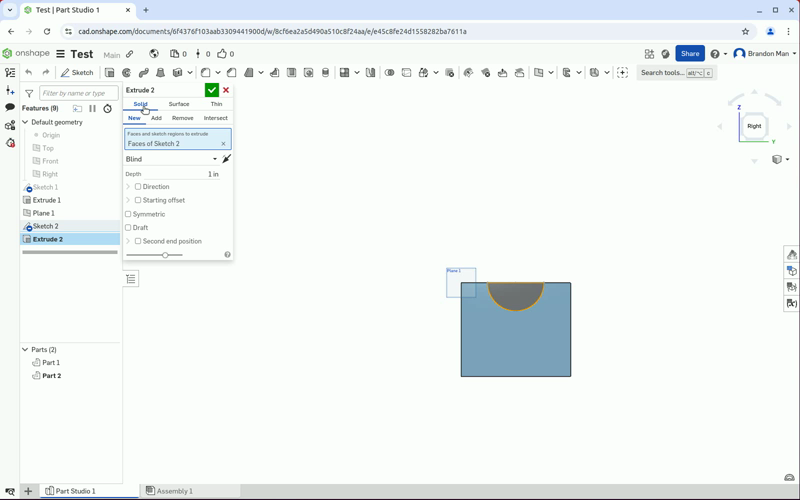
click(143, 106)
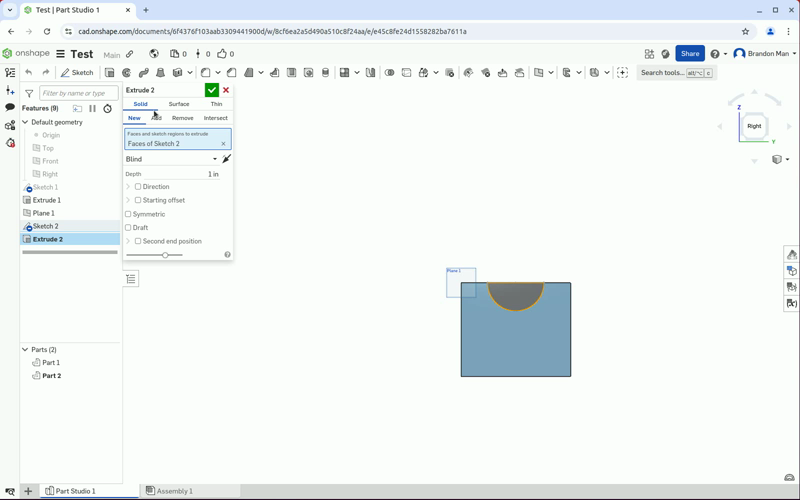
mouse_move(186, 120)
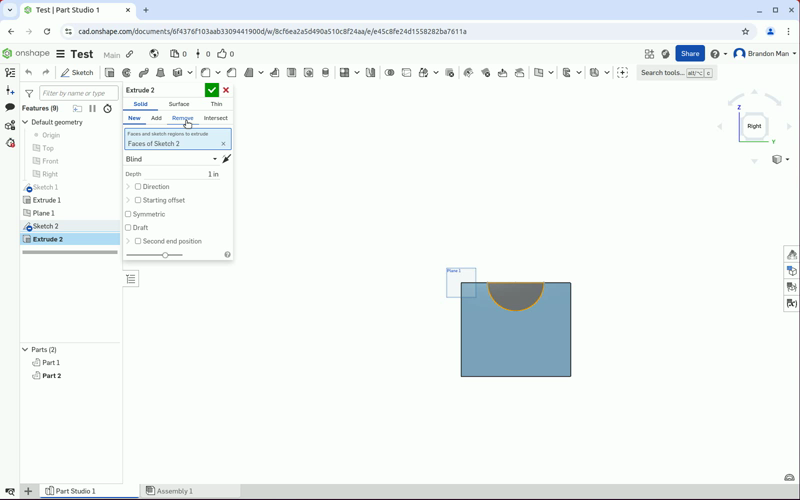
click(186, 120)
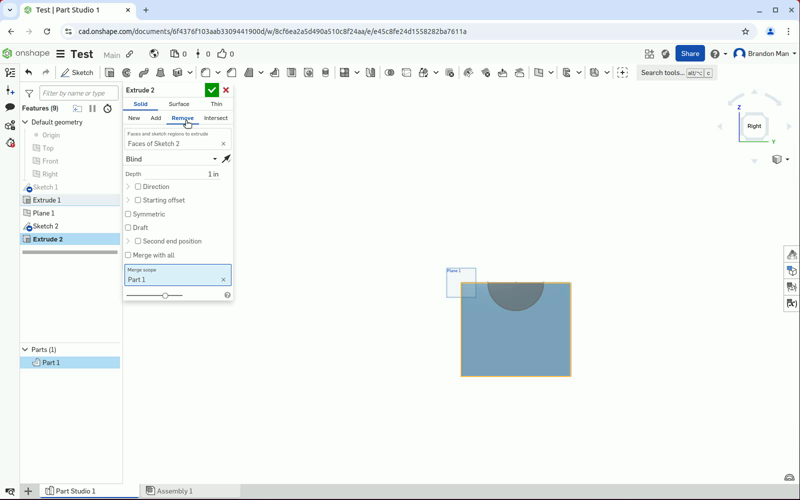
key(tab, 4)
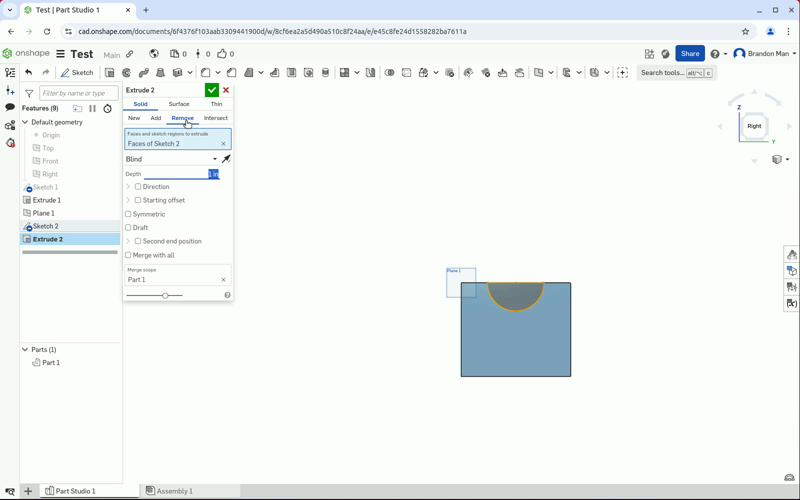
text(30.811)
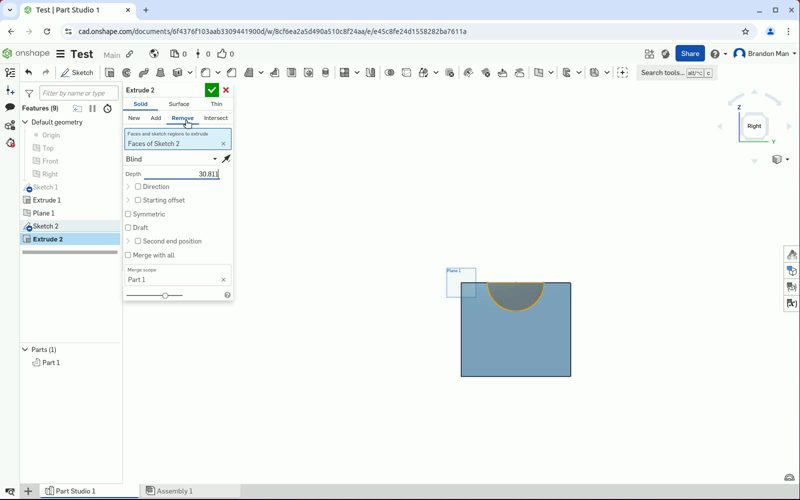
key(tab, 6)
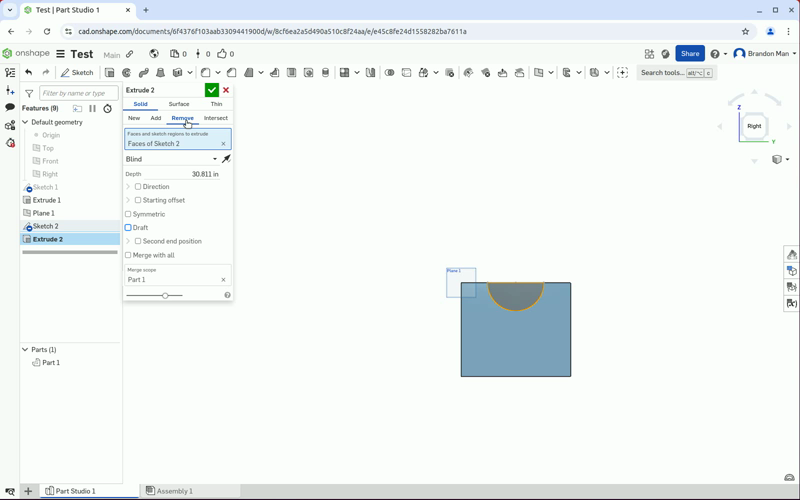
key(space)
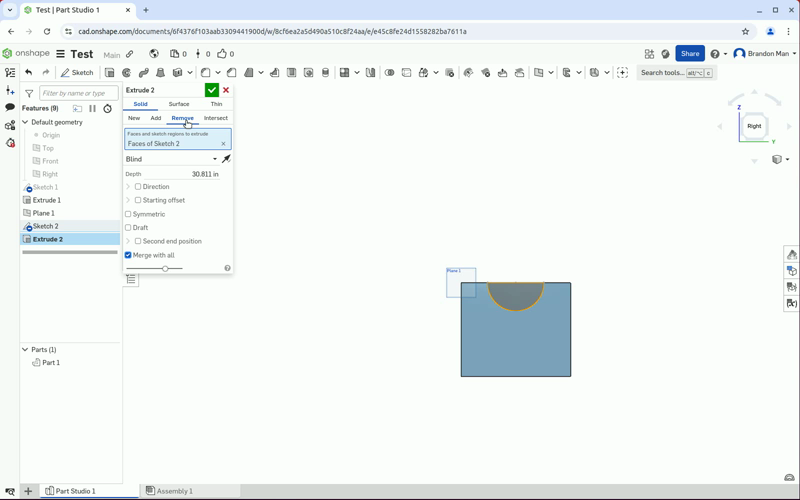
key(enter)
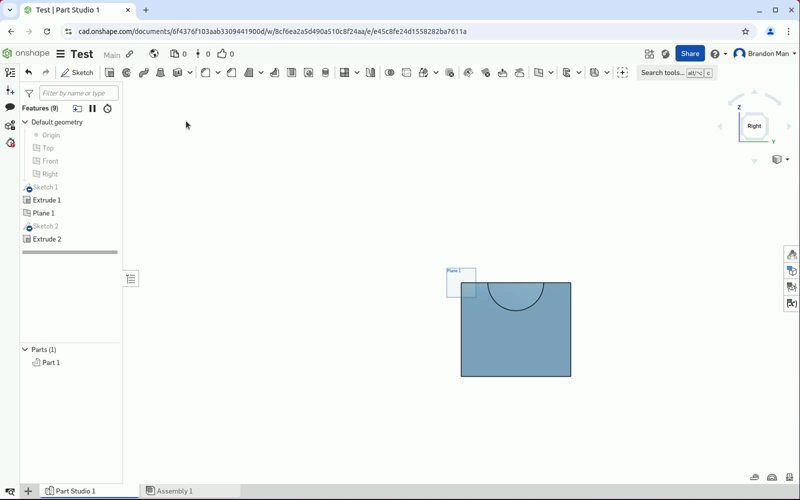
key(shift+h)
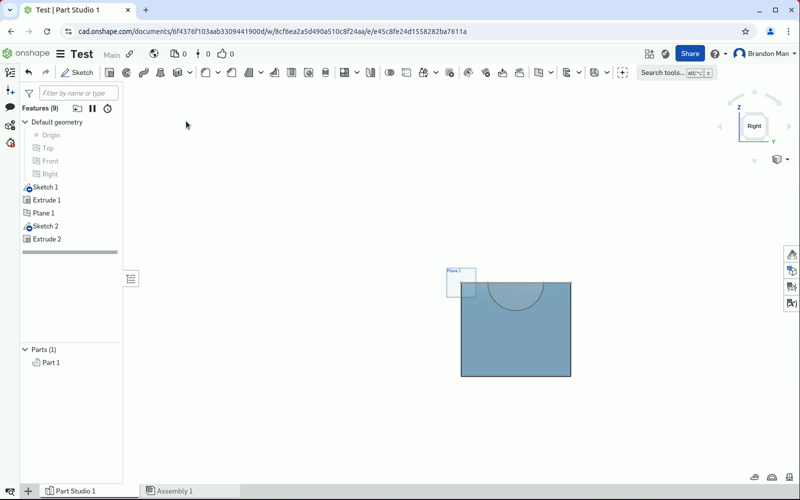
key(shift+h)
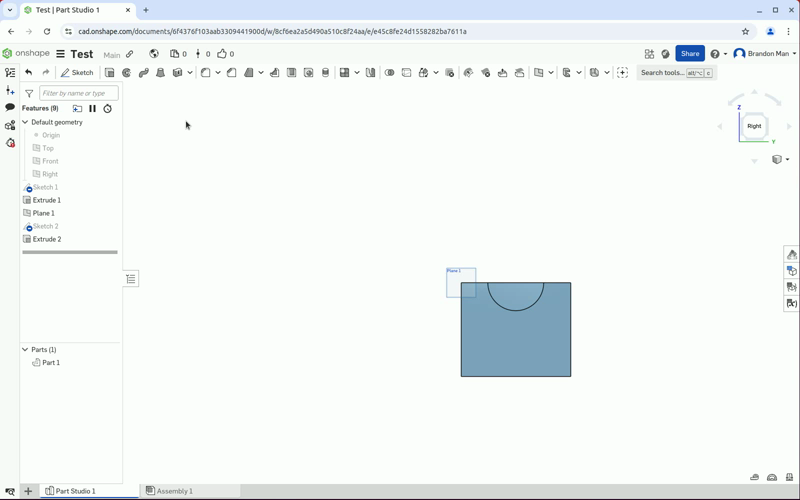
mouse_move(73, 189)
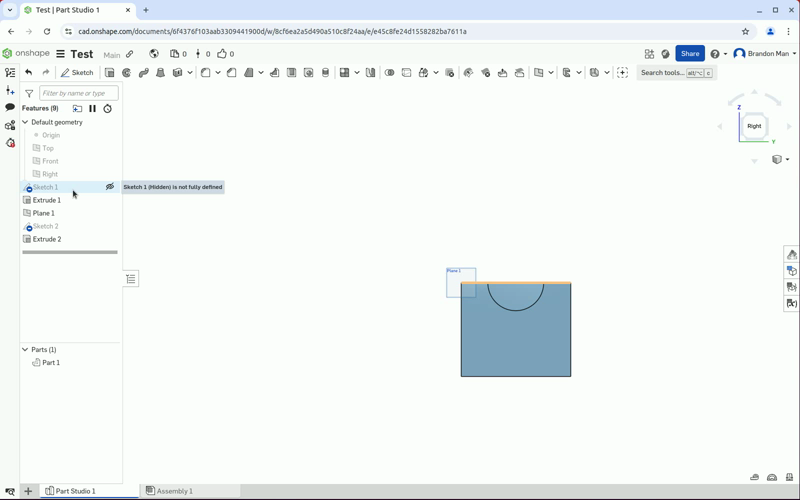
click(73, 189)
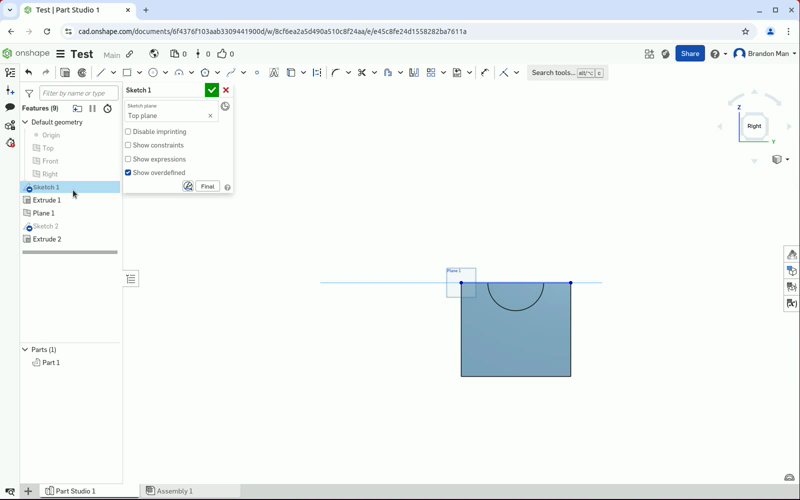
mouse_move(229, 92)
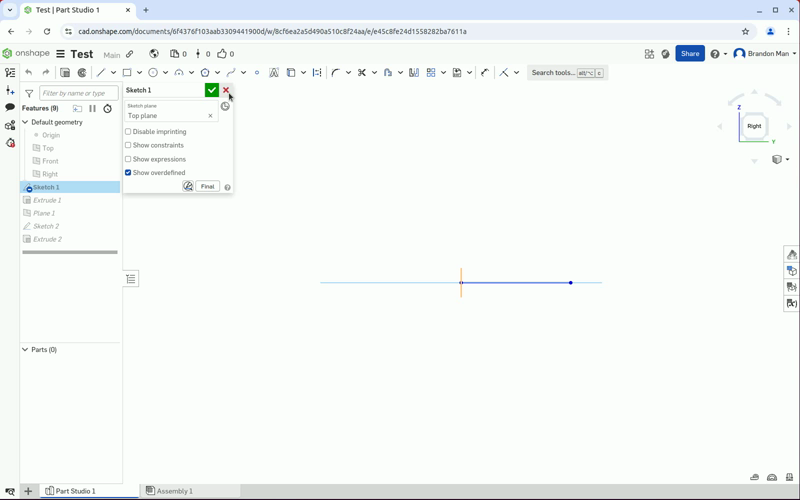
click(229, 92)
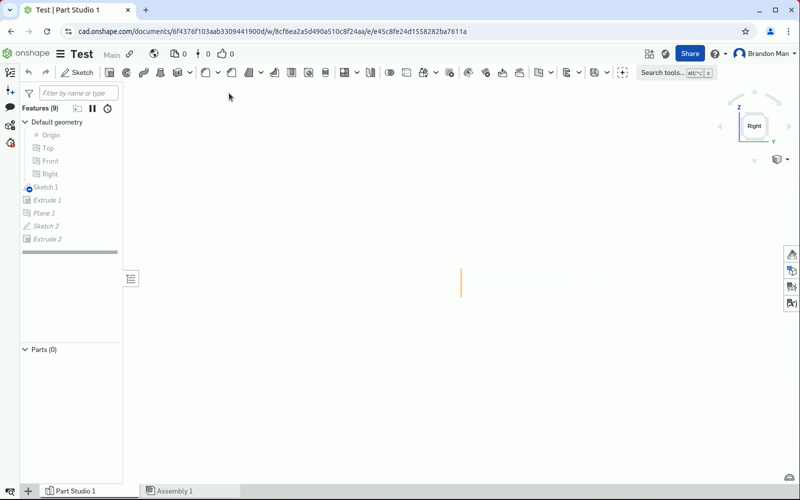
key(shift+s)
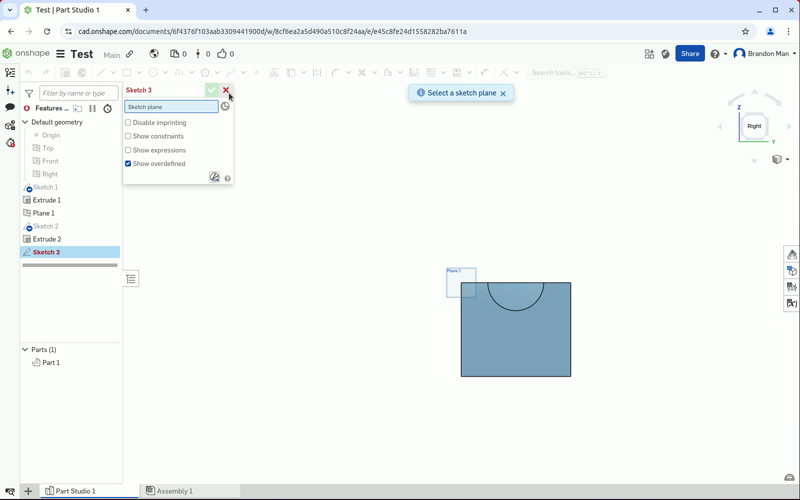
mouse_move(73, 215)
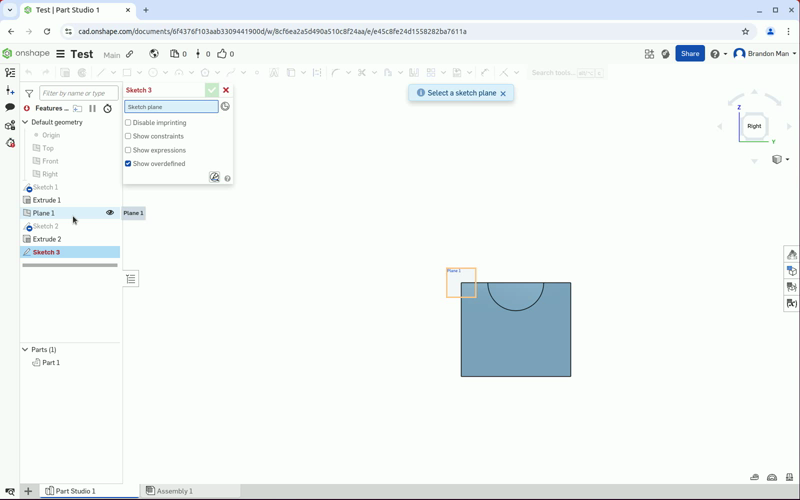
click(73, 215)
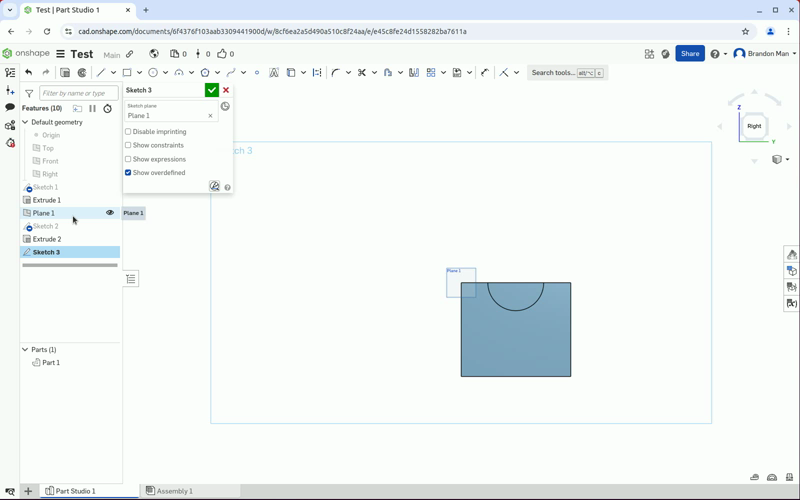
mouse_move(73, 352)
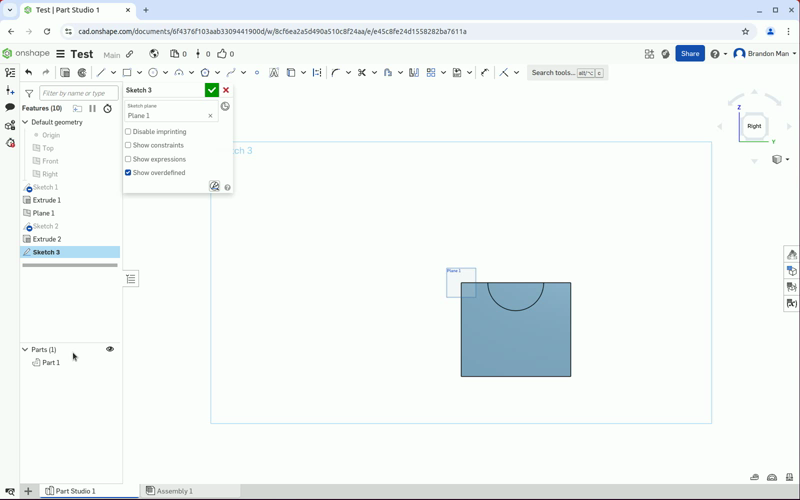
key(y)
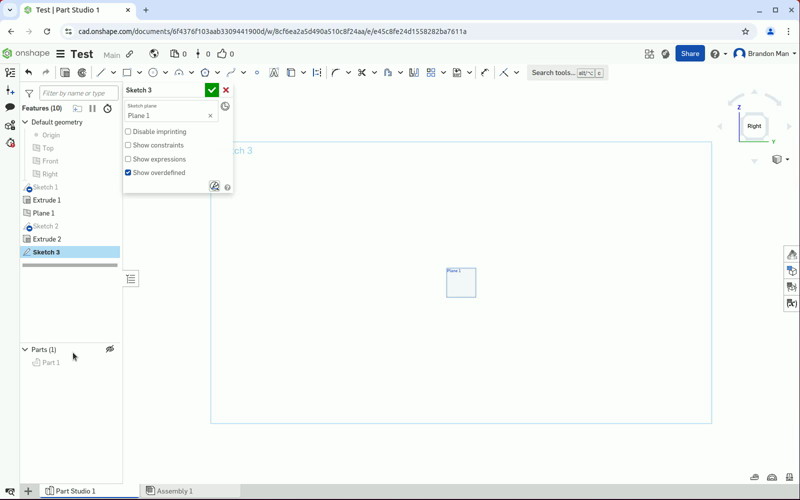
key(l)
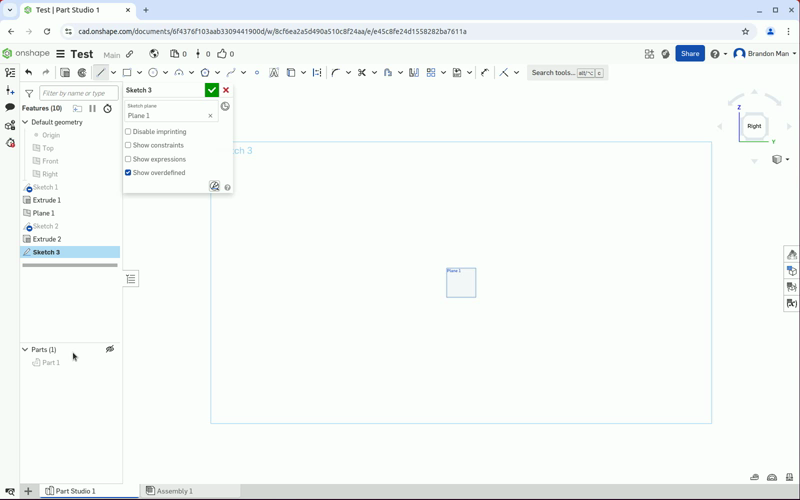
key_down(shift)
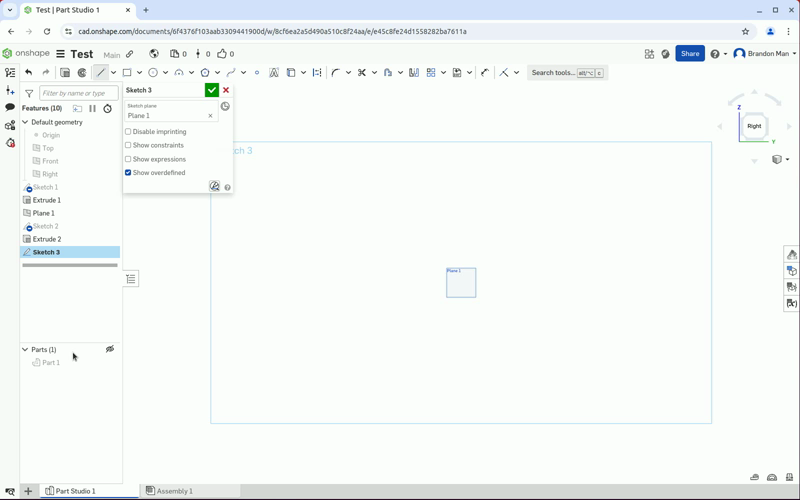
mouse_move(476, 376)
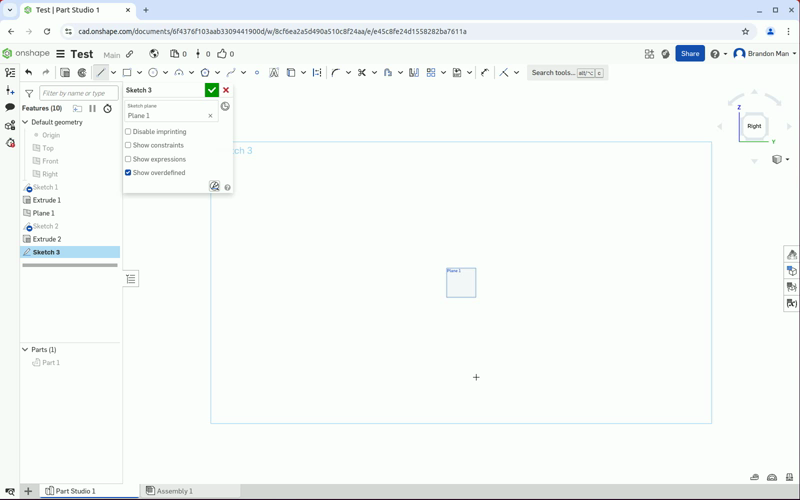
click(476, 376)
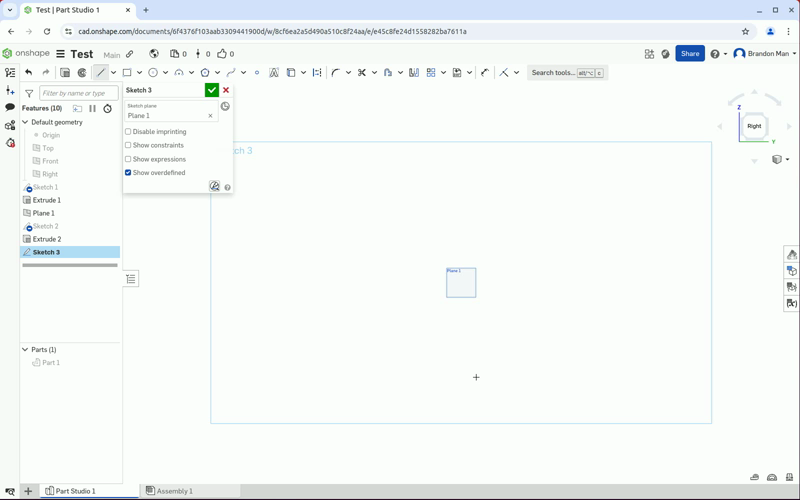
key_up(shift)
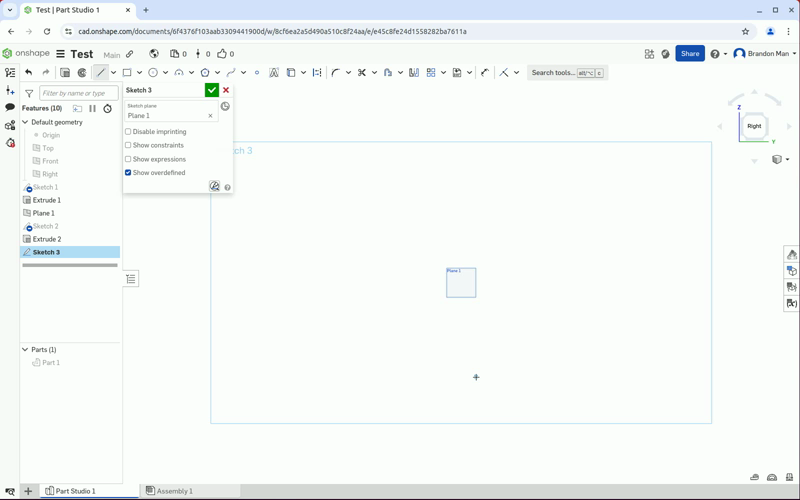
key_down(shift)
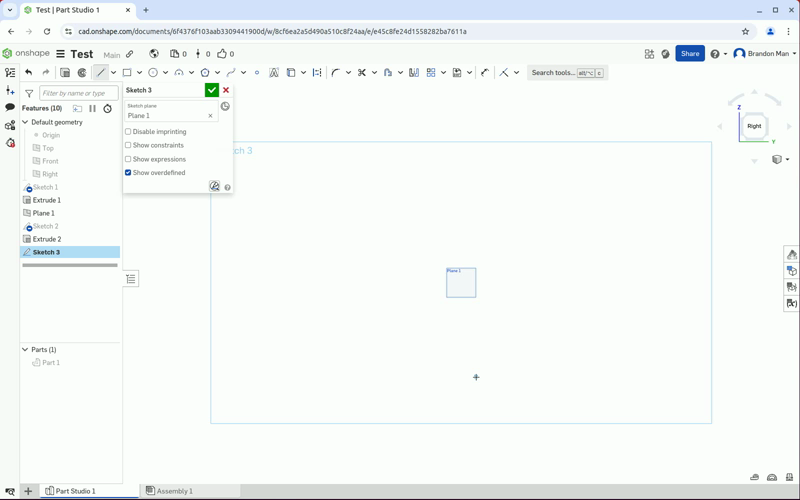
mouse_move(570, 376)
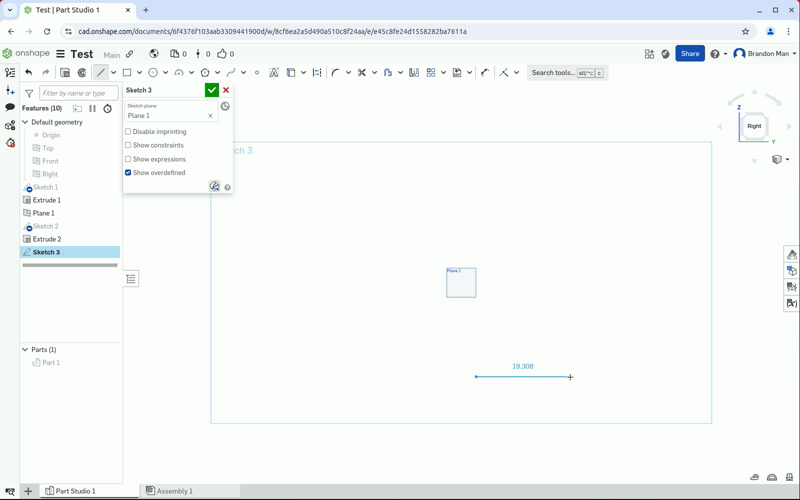
click(570, 376)
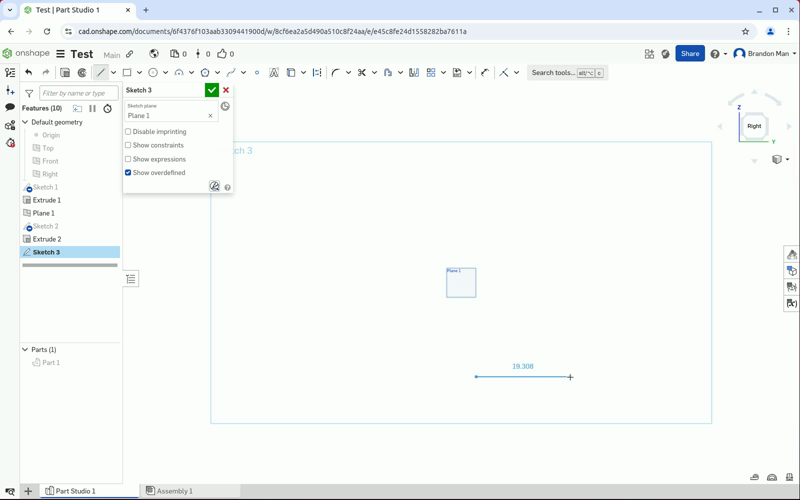
key_up(shift)
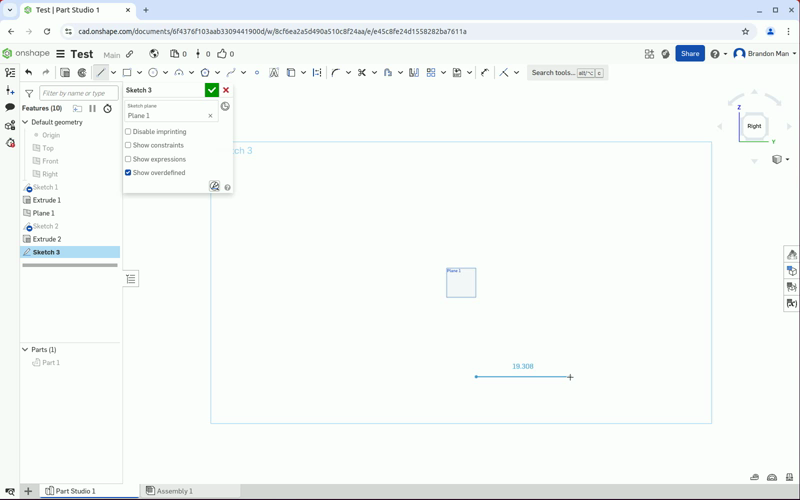
key_down(shift)
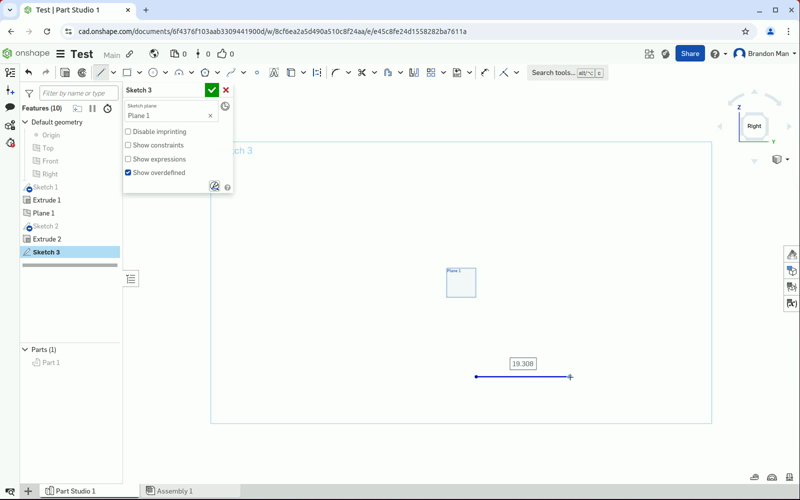
mouse_move(589, 376)
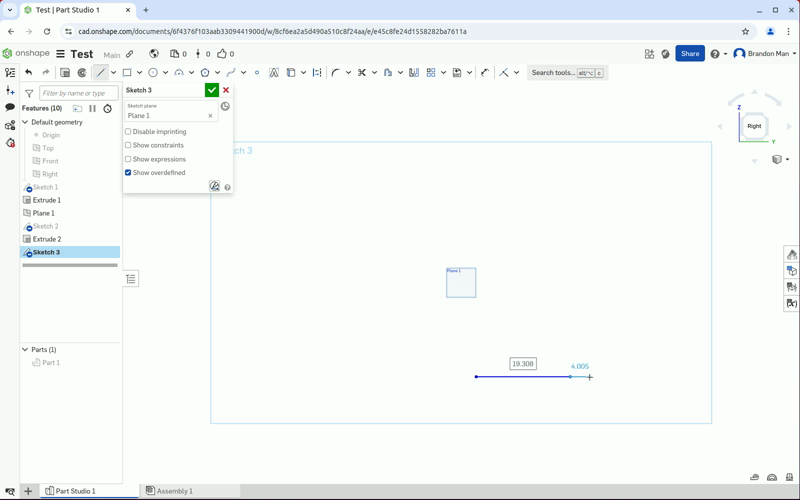
mouse_move(570, 329)
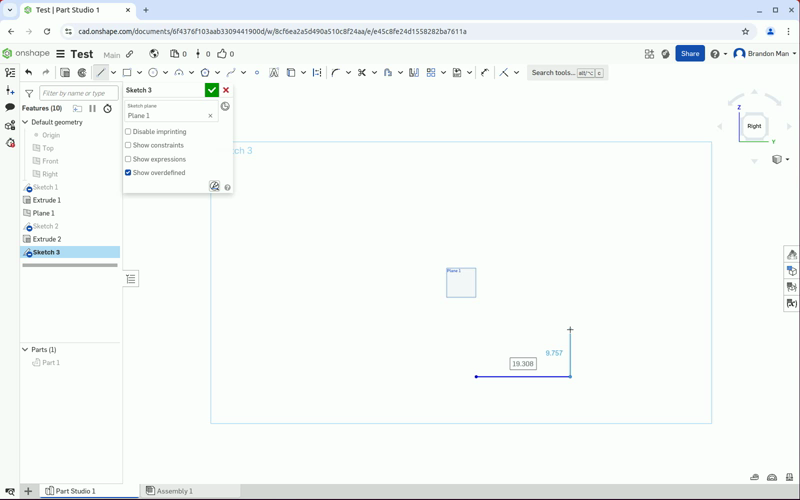
click(570, 329)
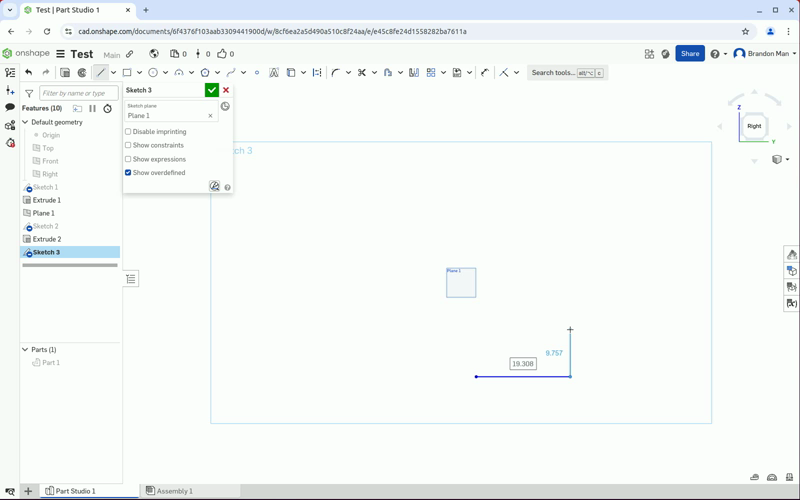
key_up(shift)
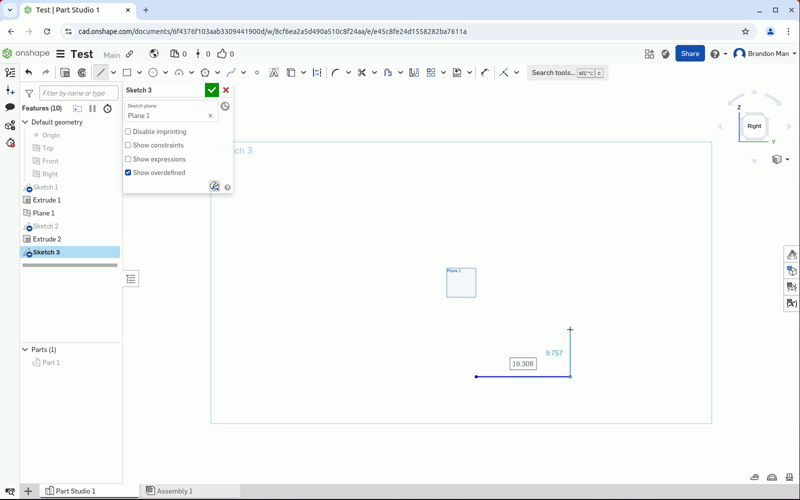
key_down(shift)
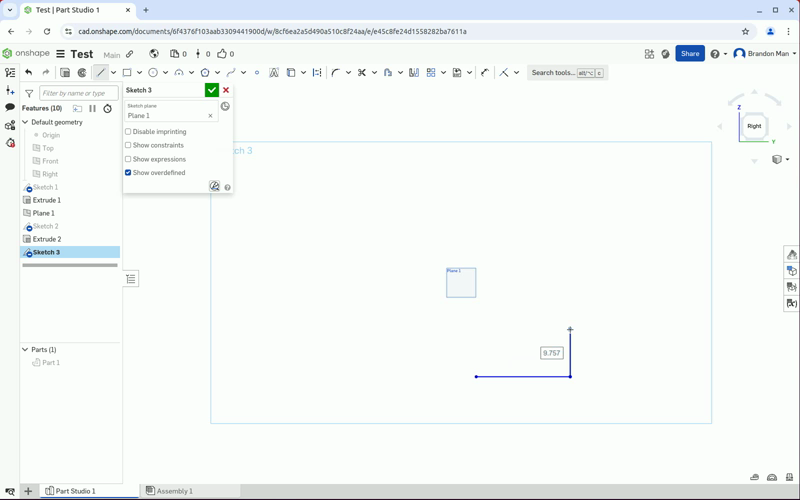
mouse_move(476, 329)
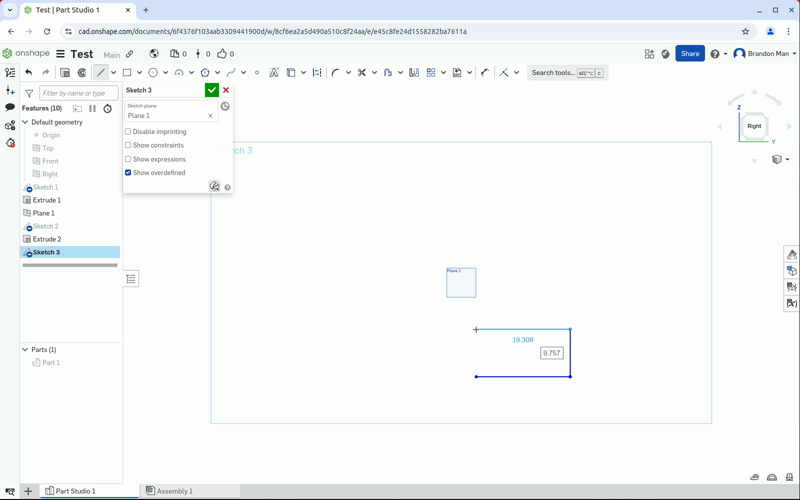
click(476, 329)
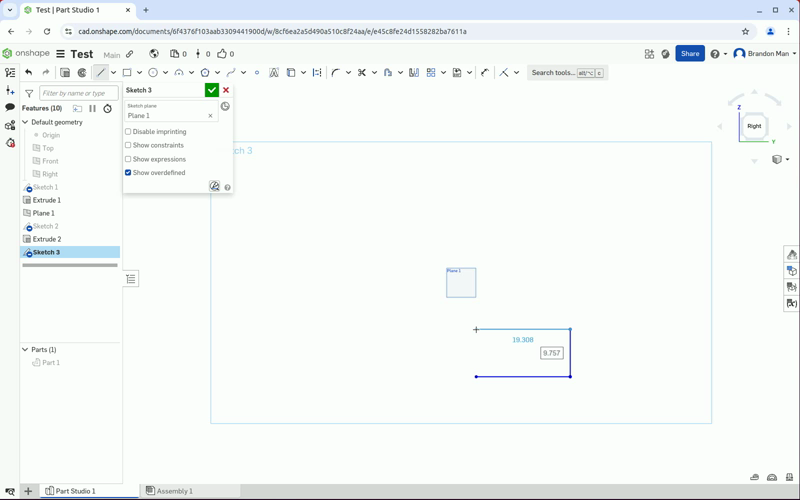
key_up(shift)
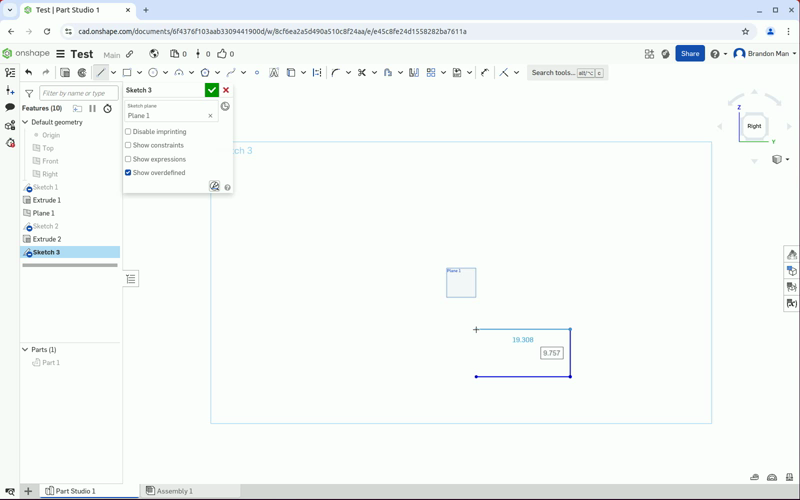
mouse_move(506, 329)
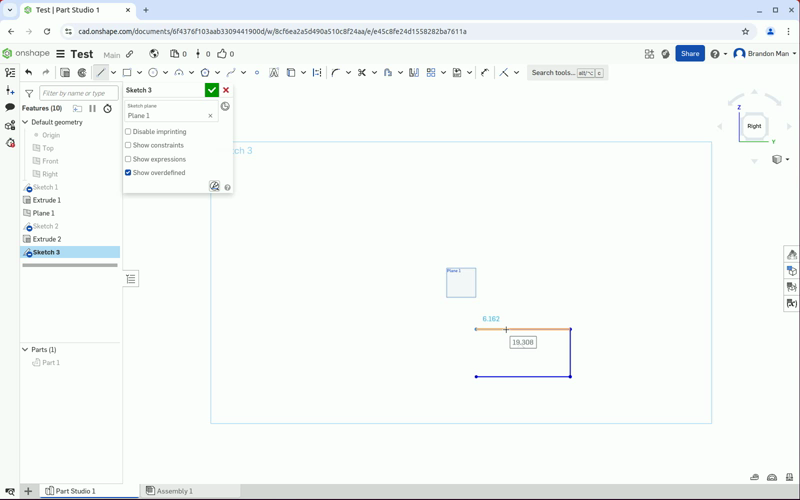
key_down(shift)
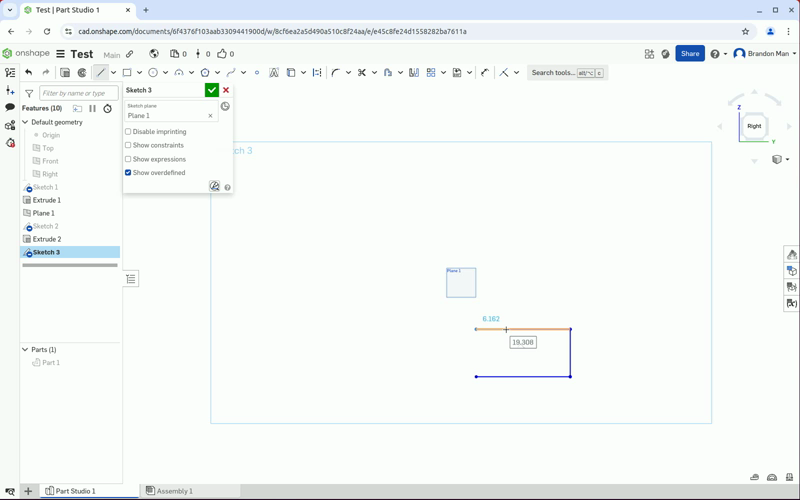
mouse_move(476, 376)
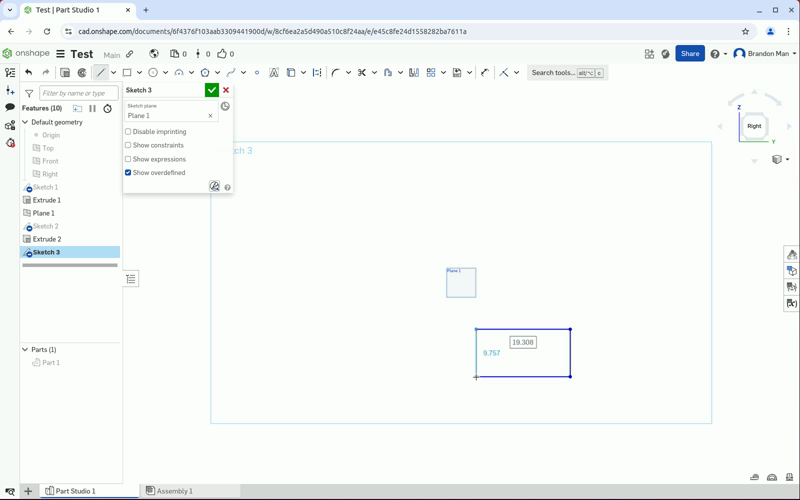
key_up(shift)
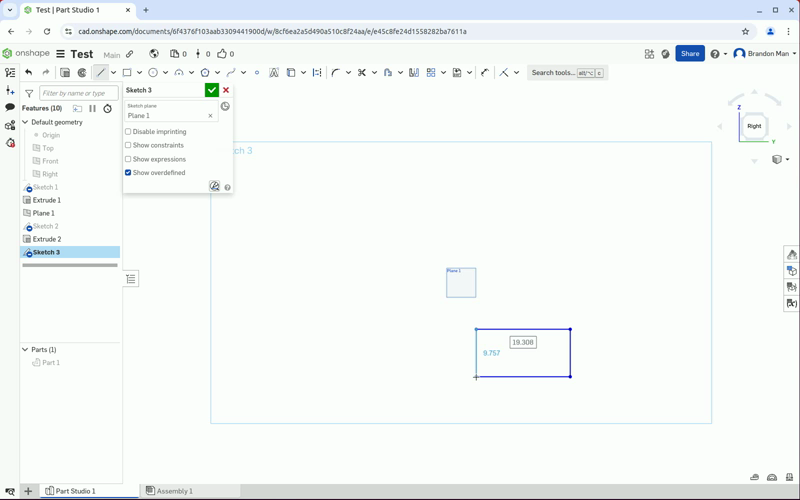
click(476, 376)
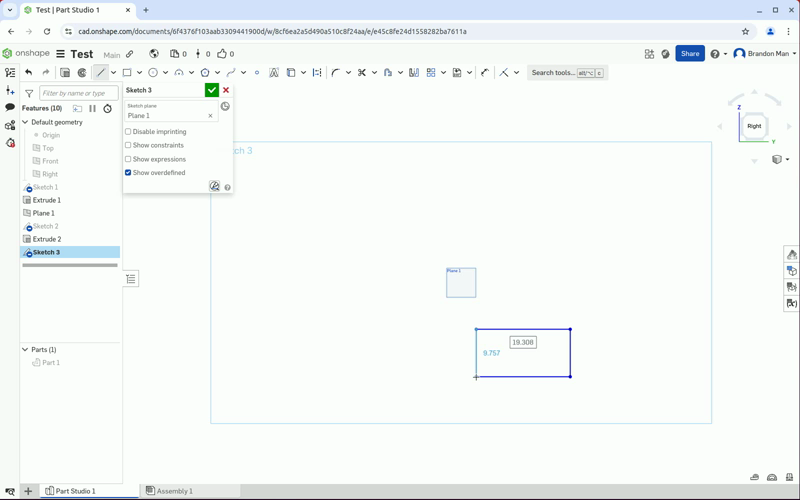
key(esc)
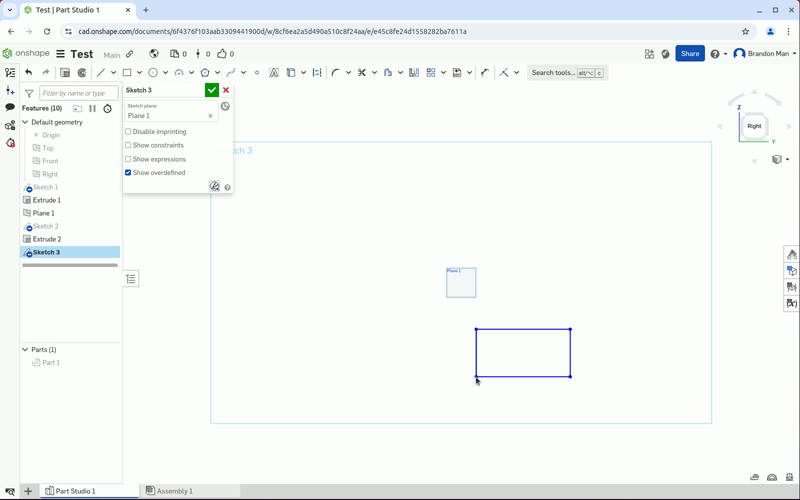
mouse_move(539, 357)
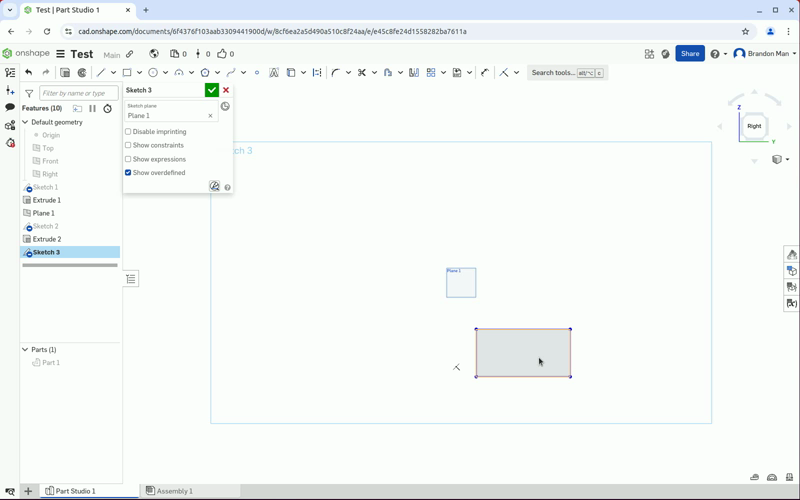
click(539, 357)
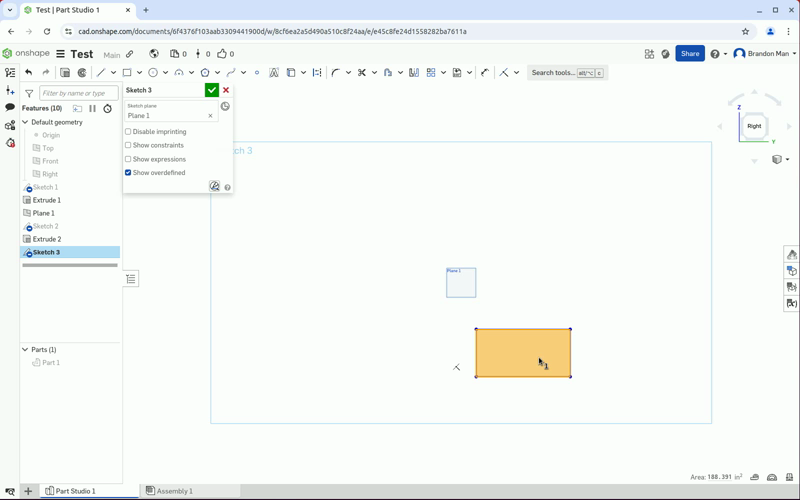
mouse_move(73, 352)
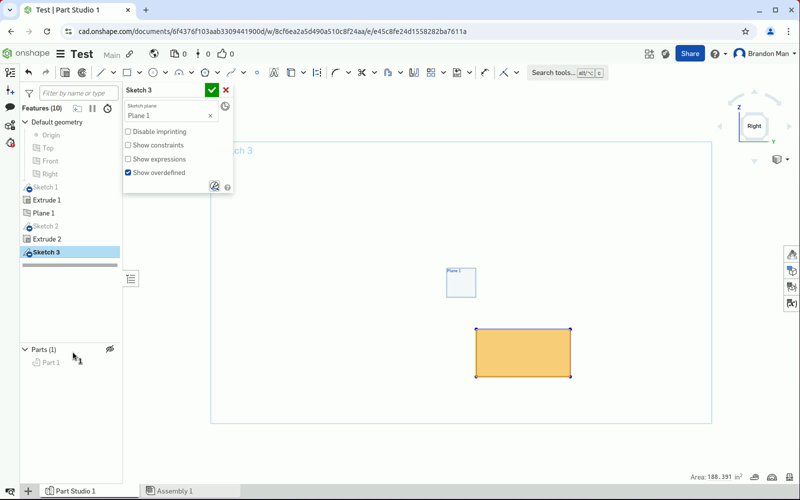
key(shift+y)
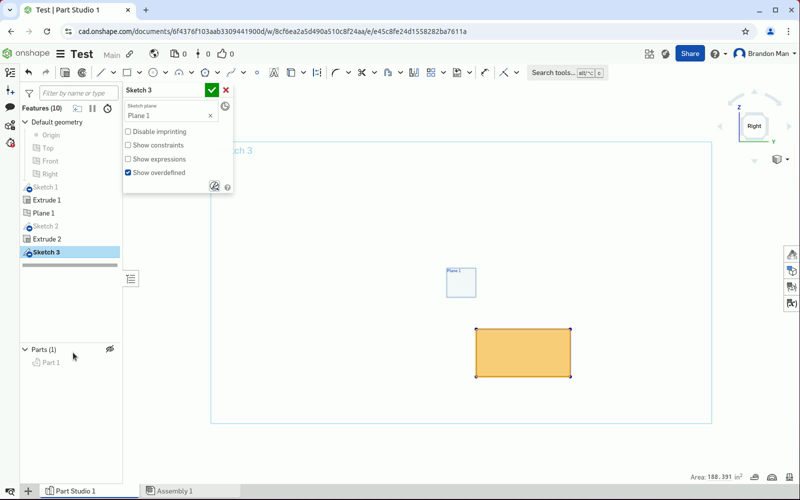
key(shift+e)
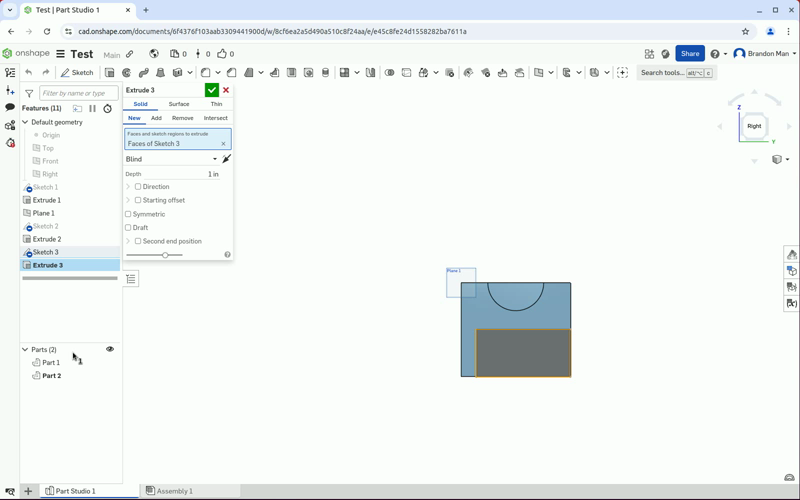
mouse_move(143, 106)
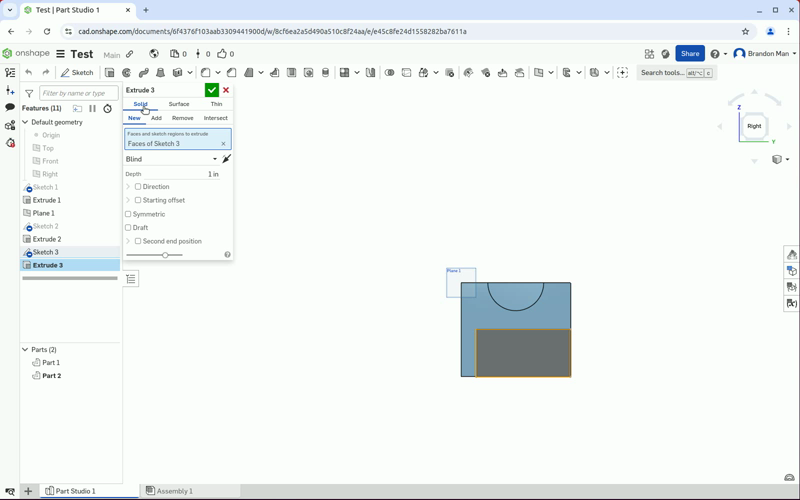
click(143, 106)
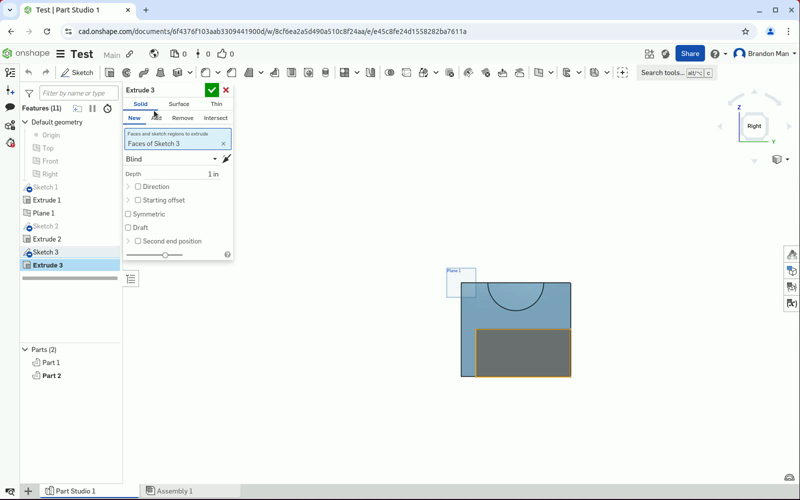
mouse_move(186, 120)
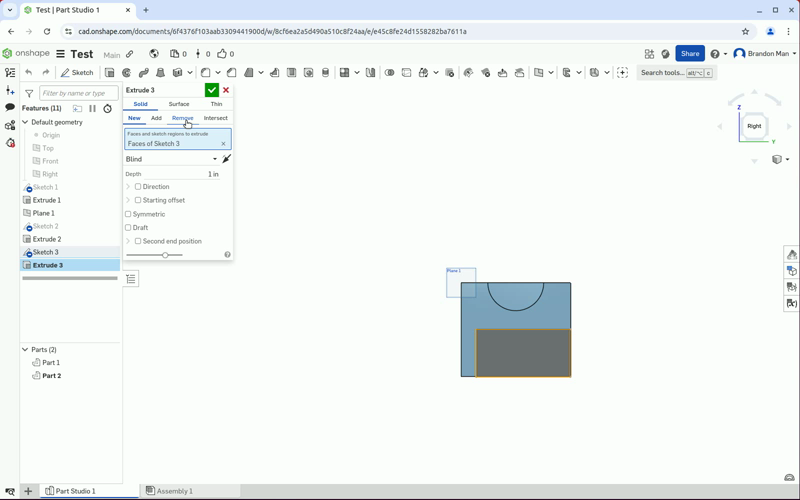
click(186, 120)
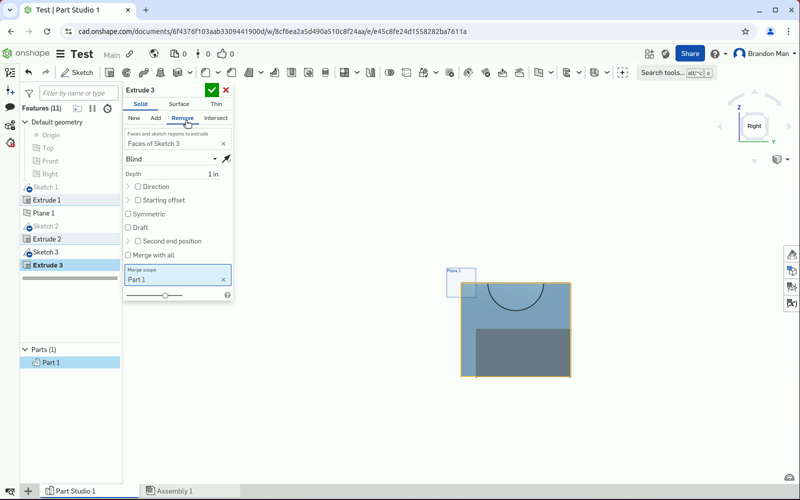
key(tab, 4)
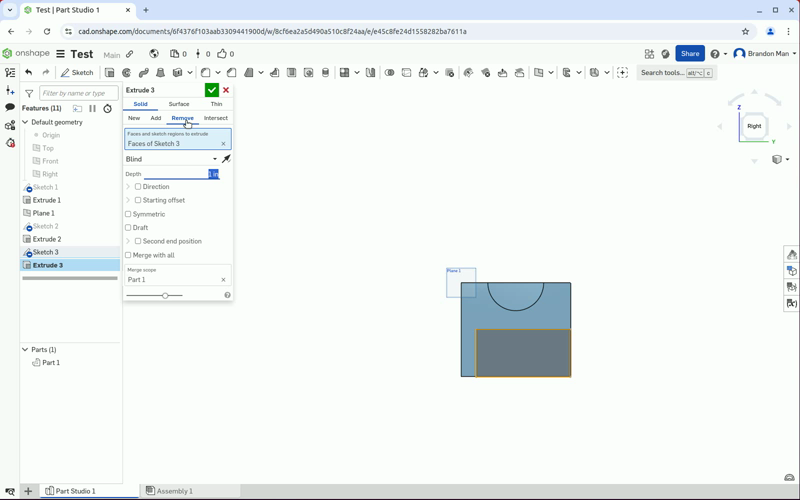
text(9.628)
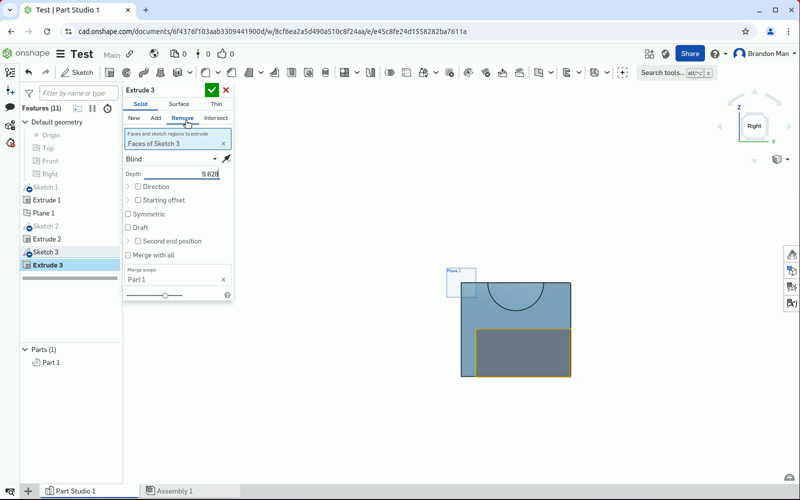
key(tab, 6)
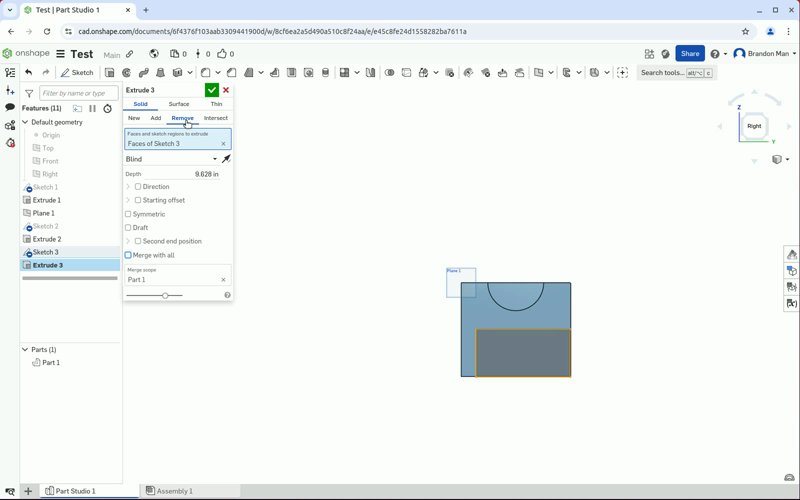
key(space)
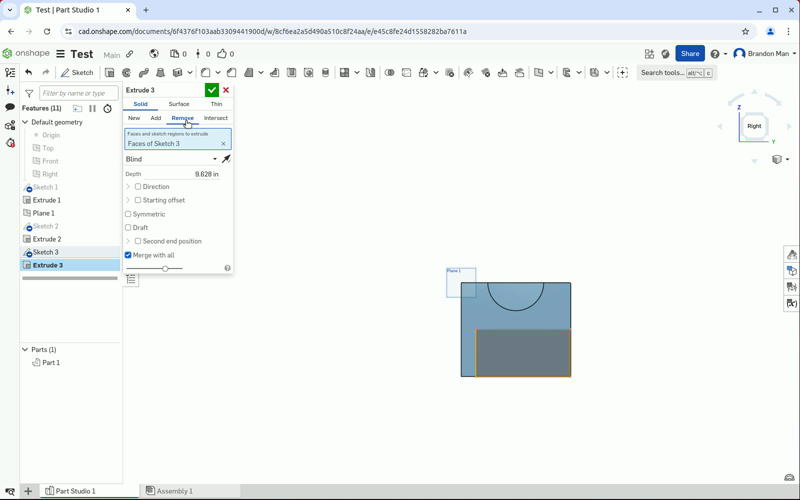
key(enter)
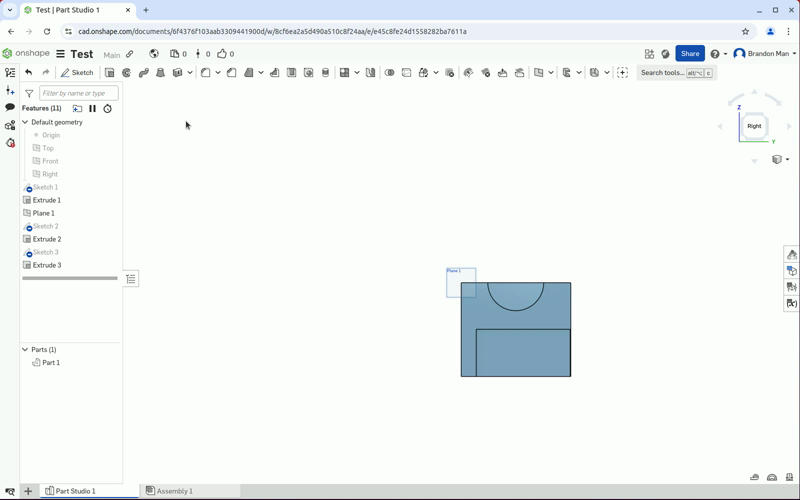
key(shift+h)
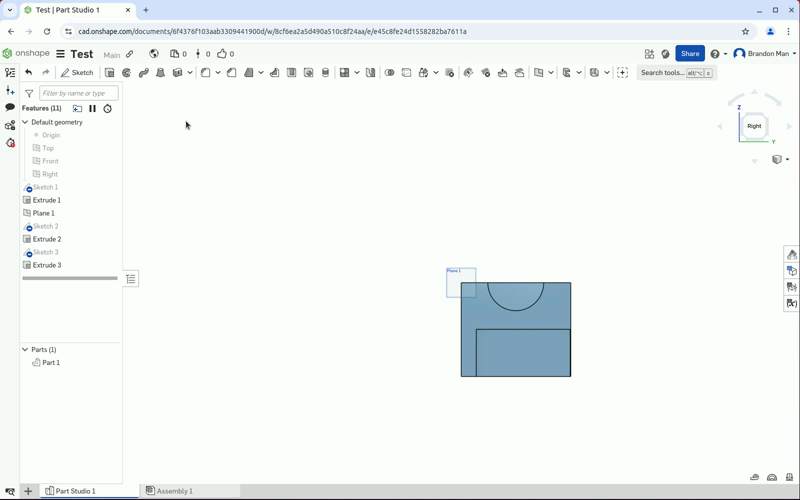
key(shift+h)
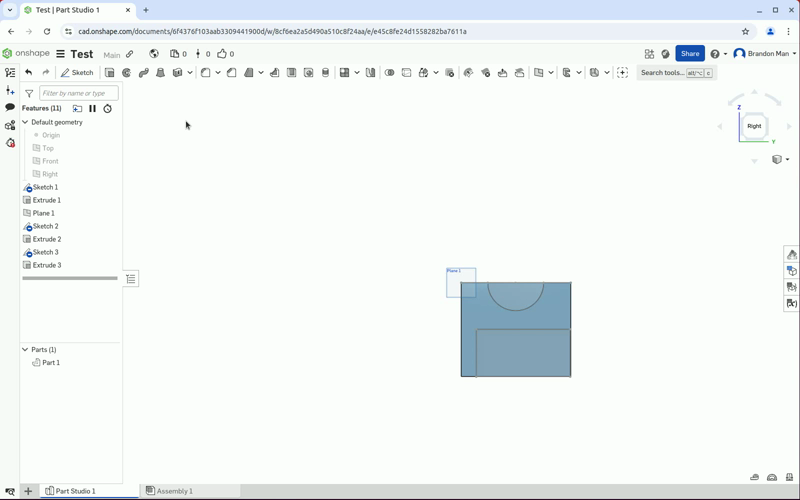
key(shift+7)
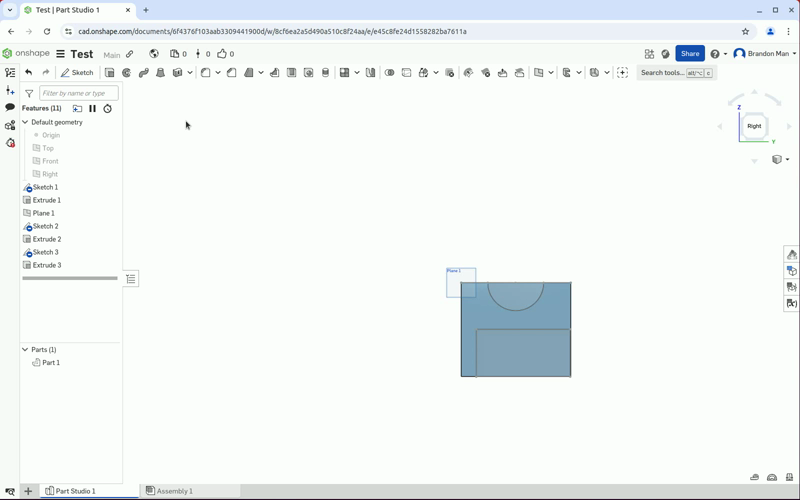
key(right, 2)
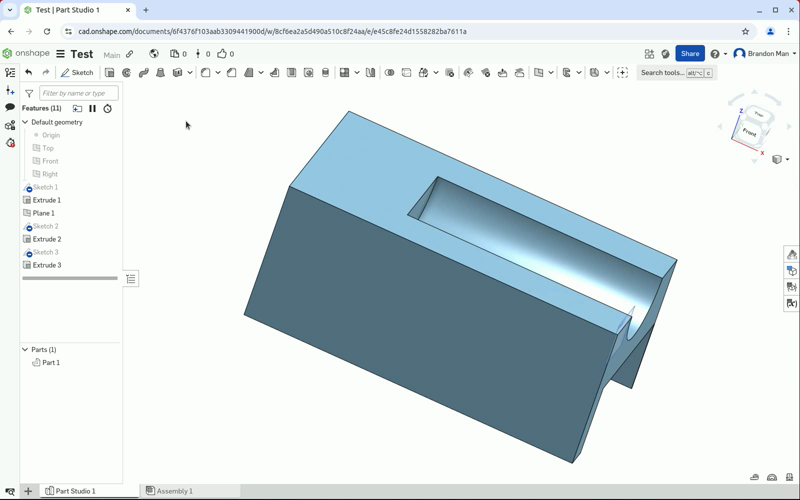
key(down, 2)
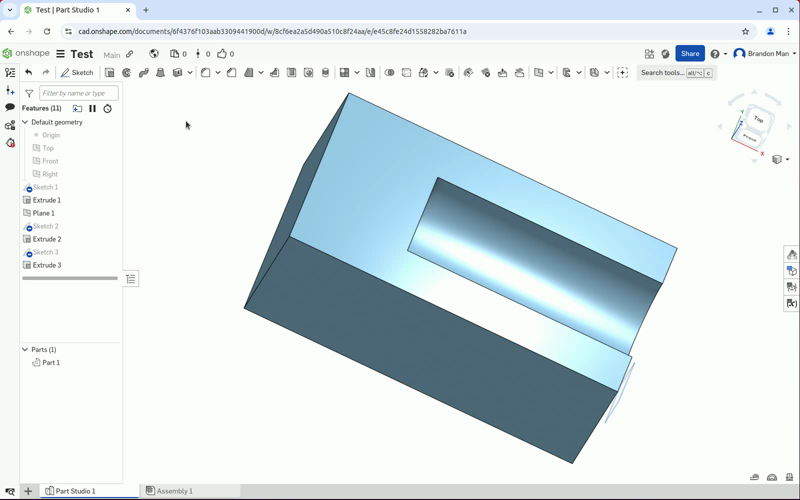
key(up, 2)
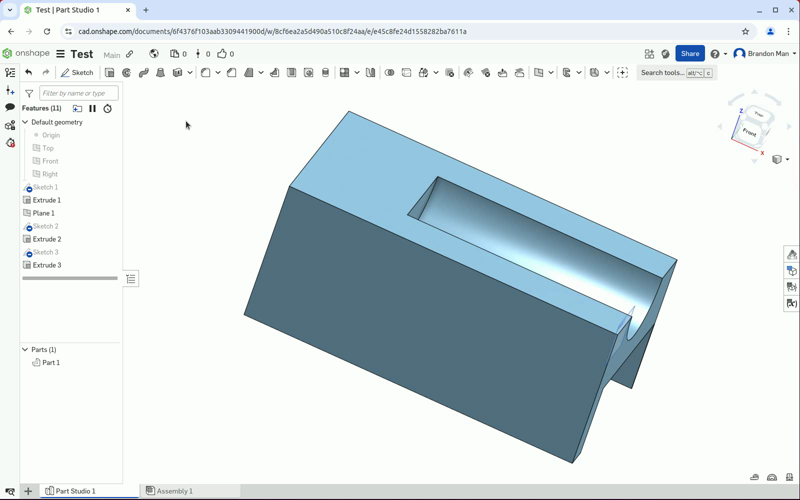
key(left, 2)
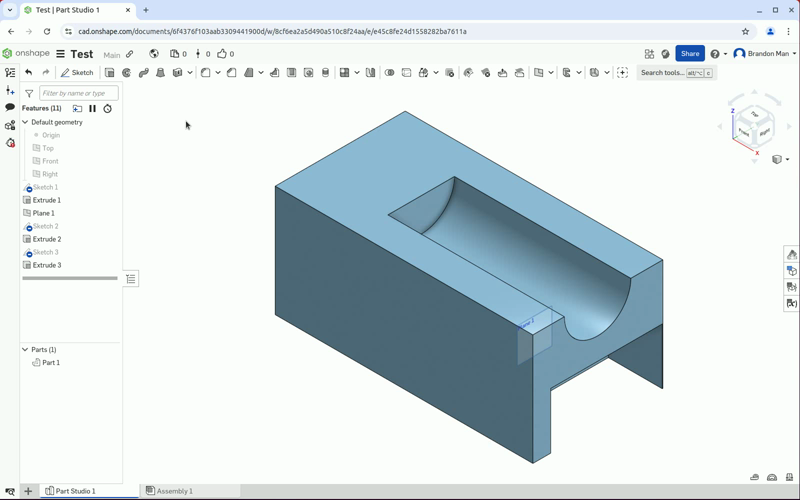
mouse_move(73, 189)
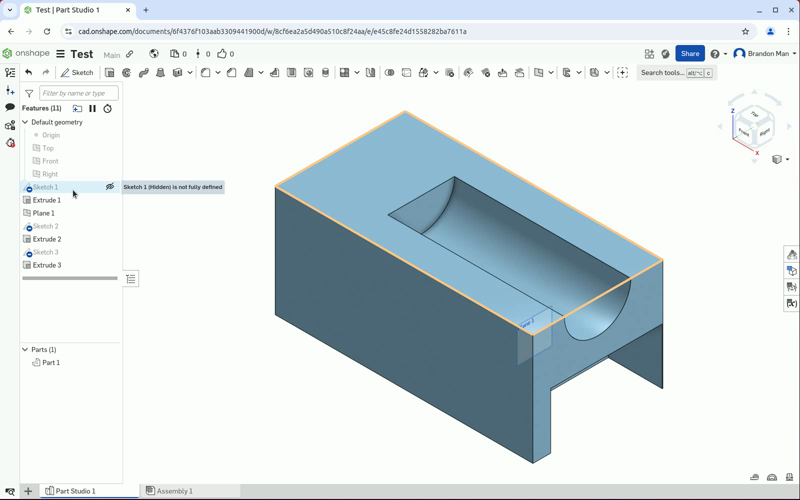
click(73, 189)